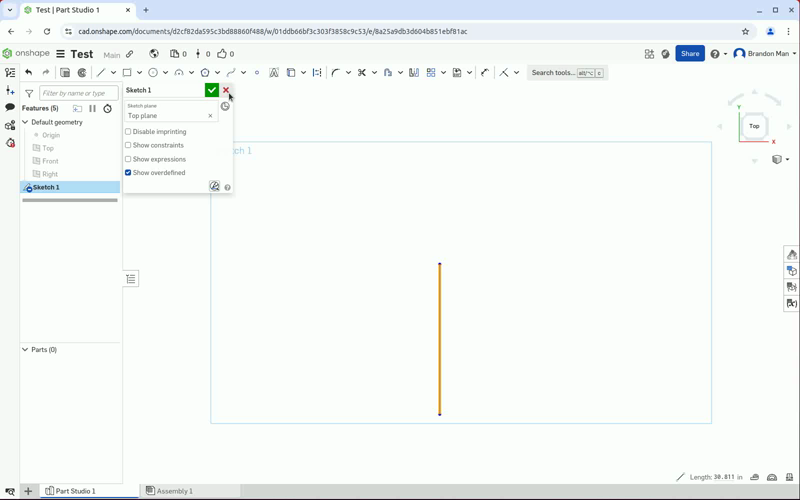
key(shift+h)
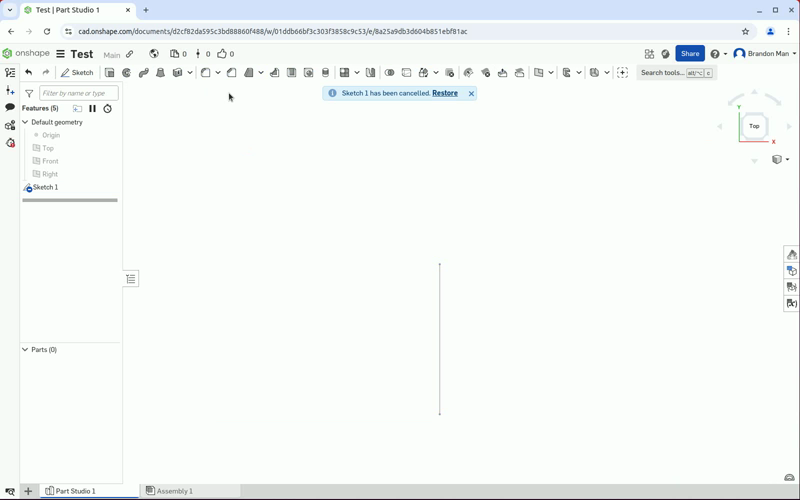
key(shift+s)
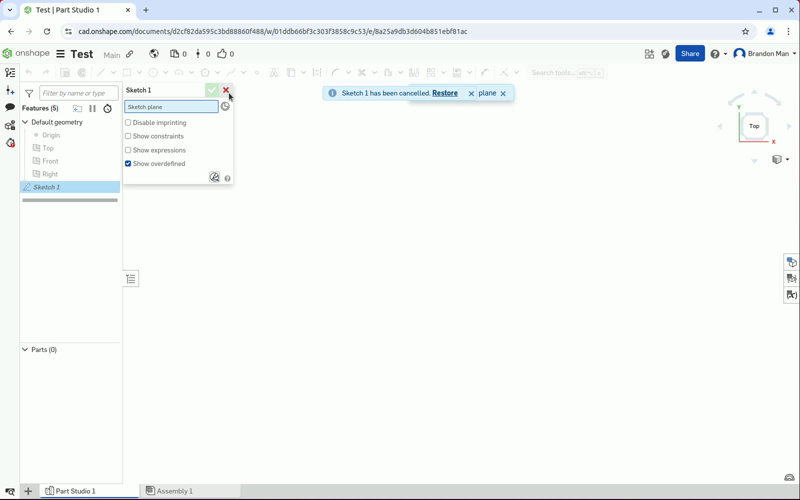
mouse_move(73, 150)
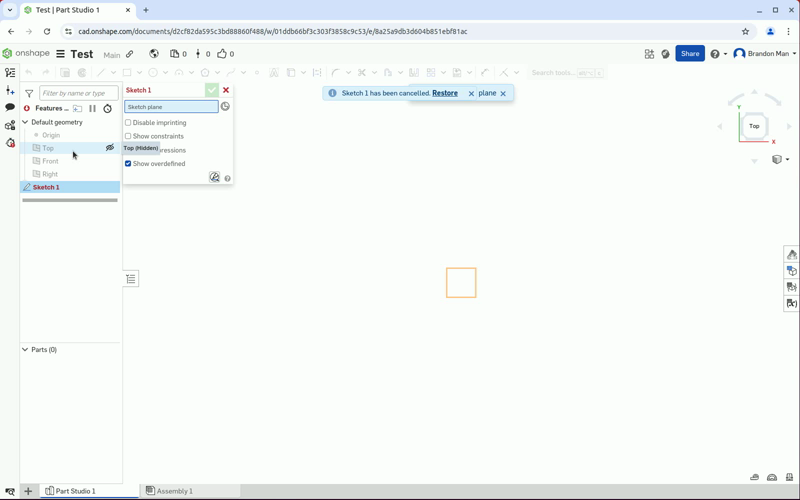
click(73, 150)
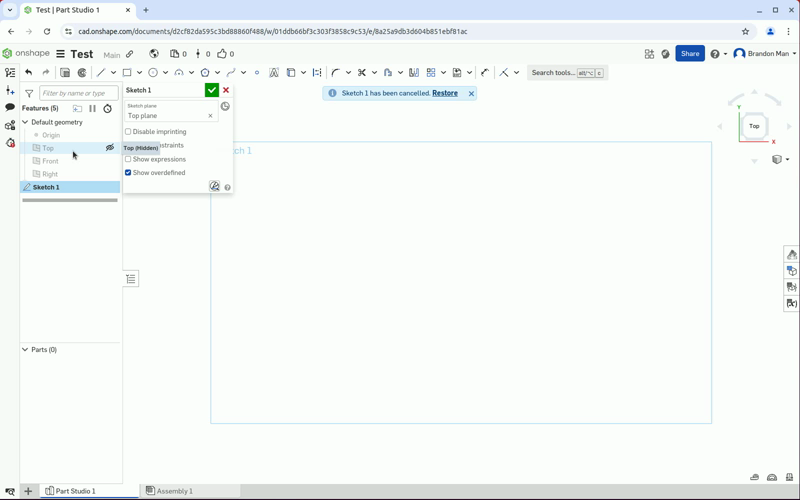
mouse_move(73, 352)
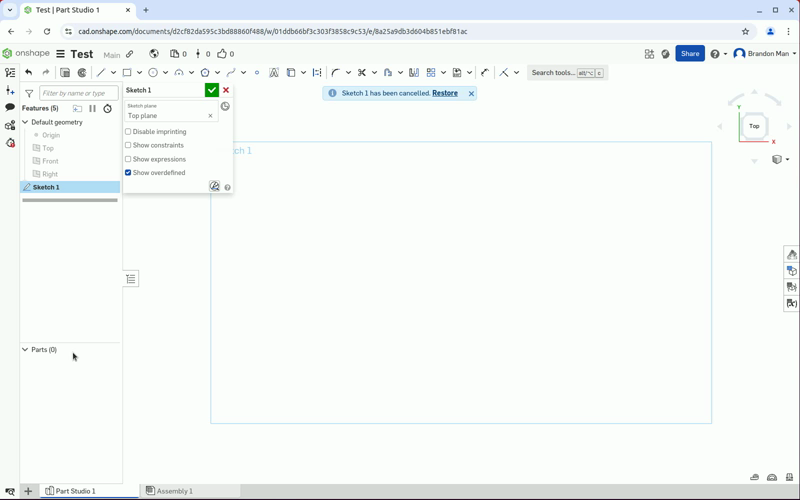
key(y)
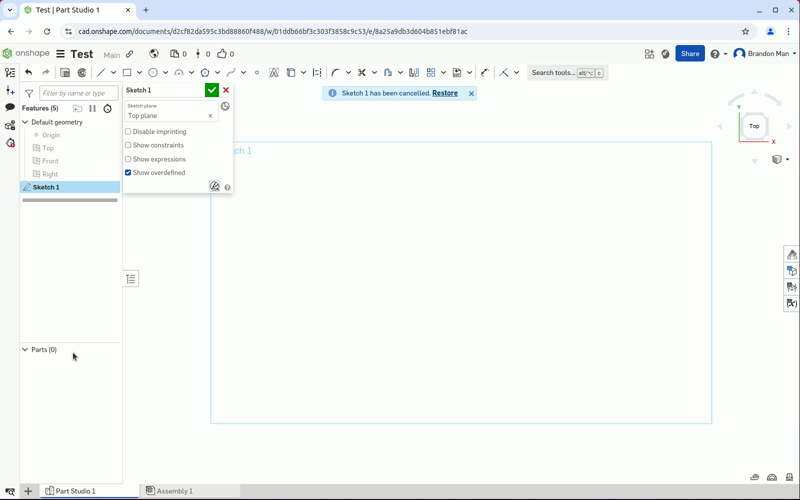
key(c)
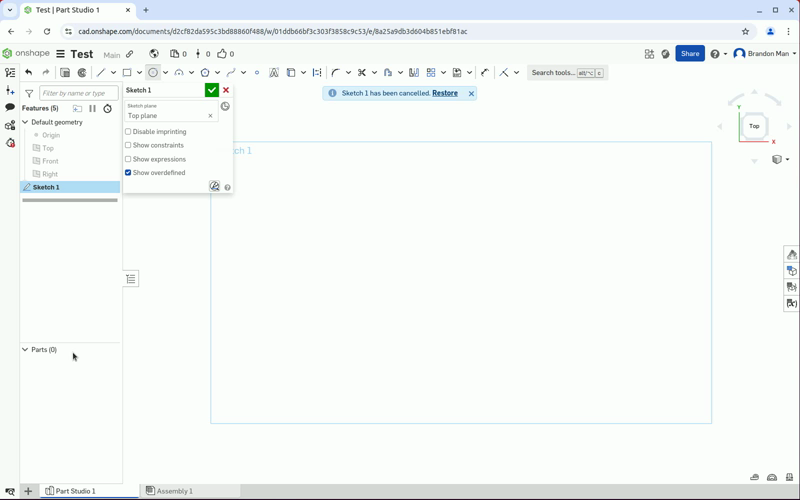
key_down(shift)
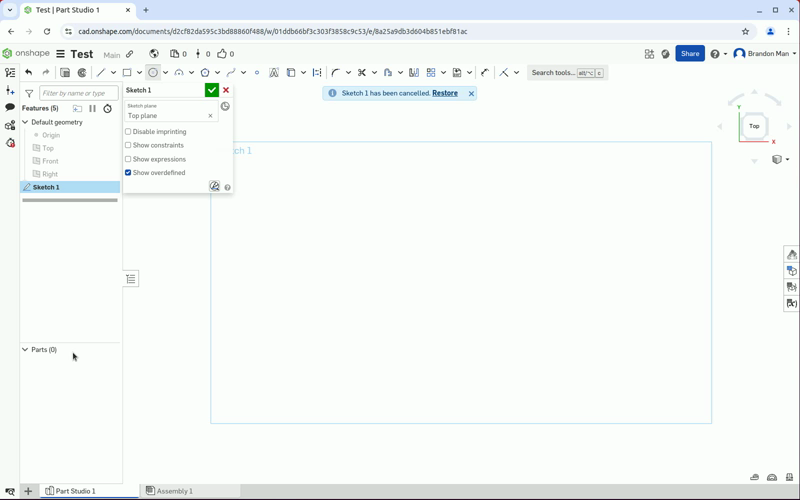
mouse_move(460, 282)
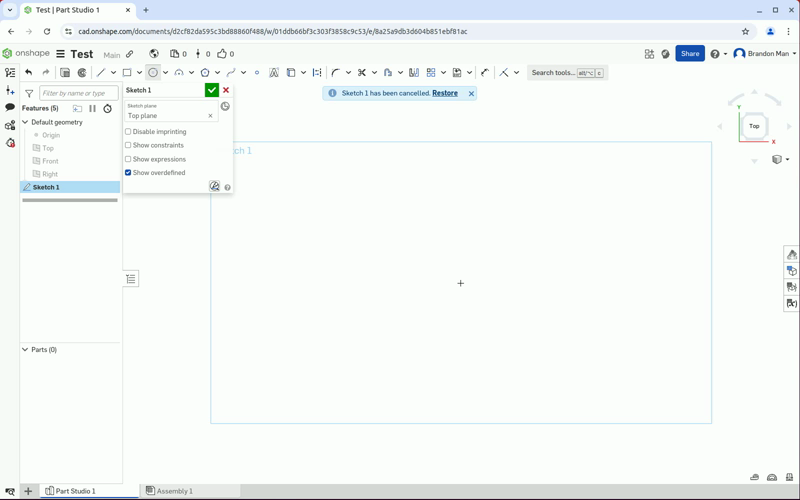
click(460, 282)
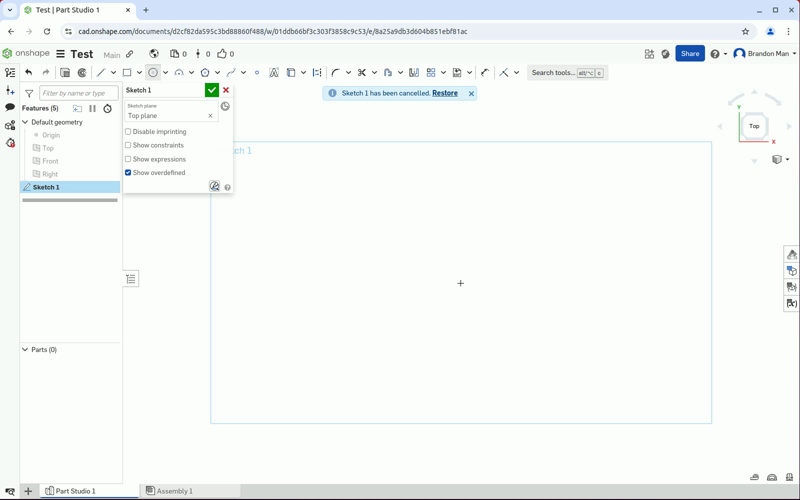
key_up(shift)
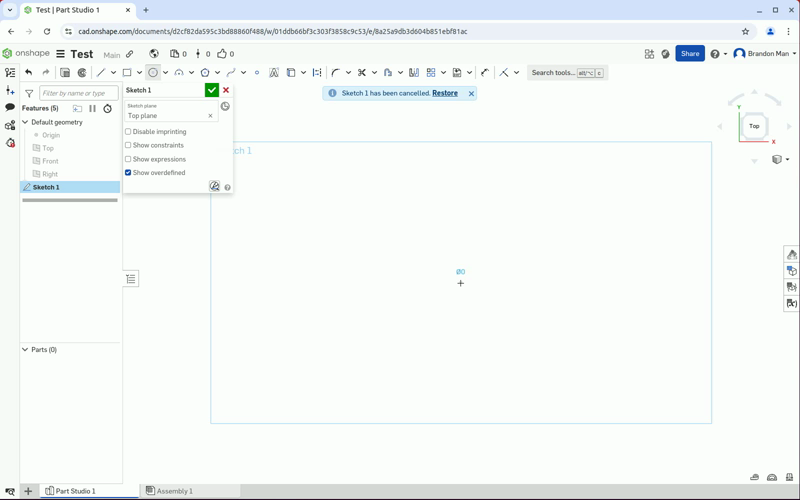
mouse_move(485, 282)
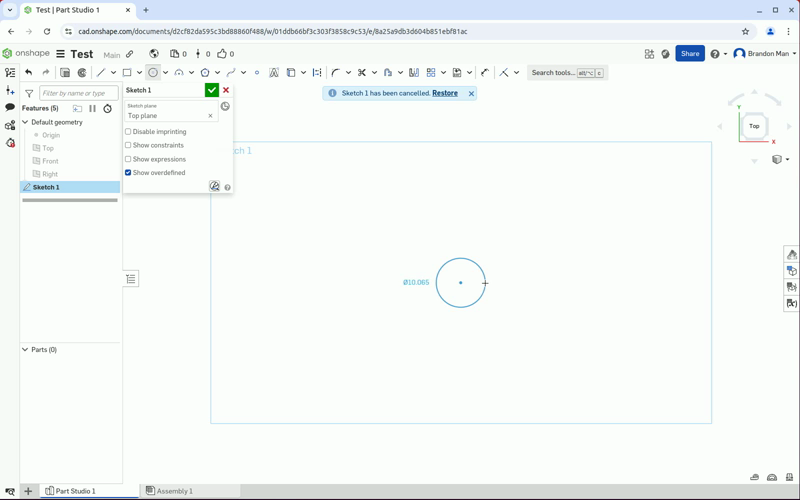
click(485, 282)
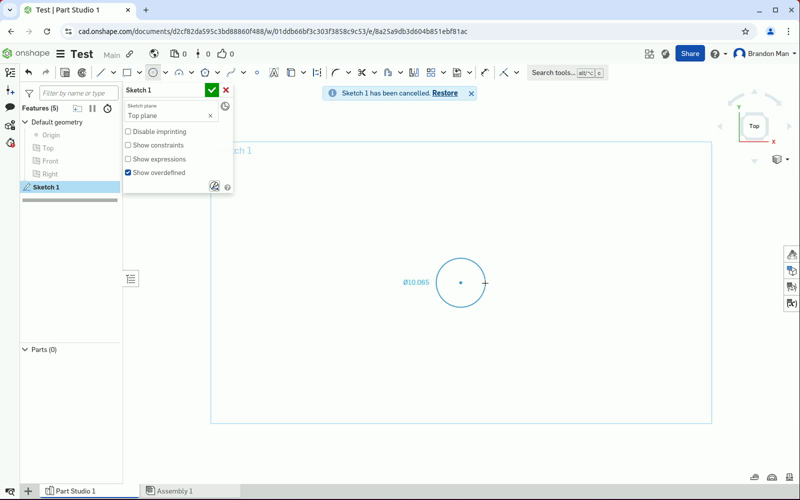
key(esc)
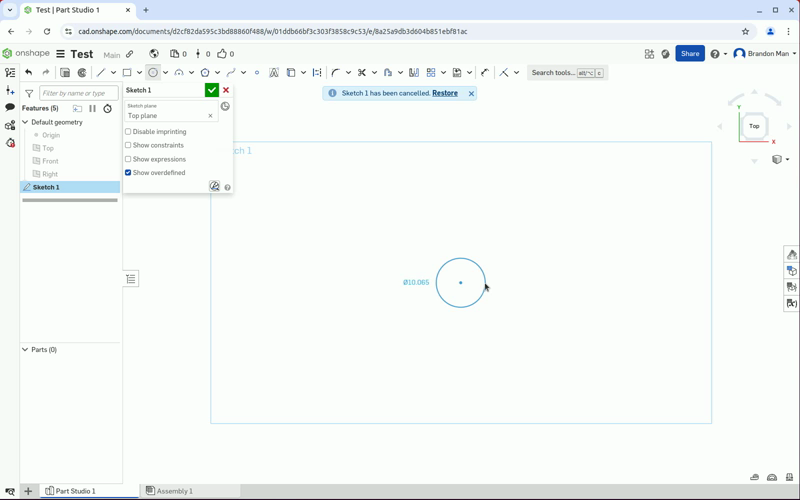
mouse_move(459, 263)
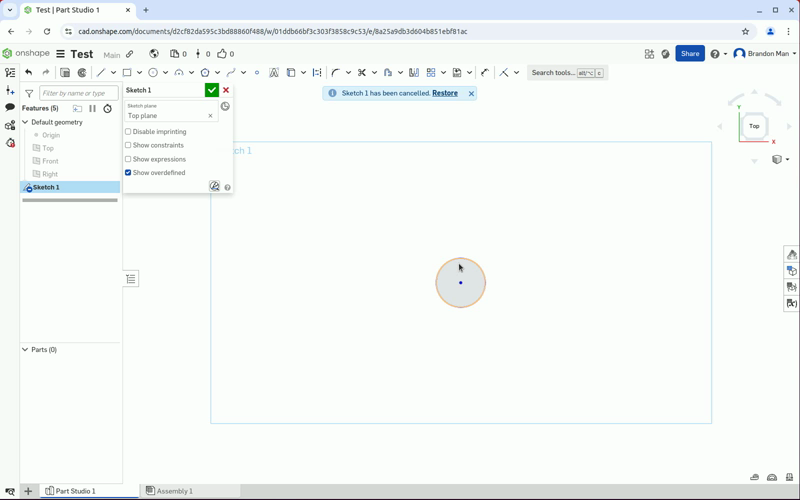
click(459, 263)
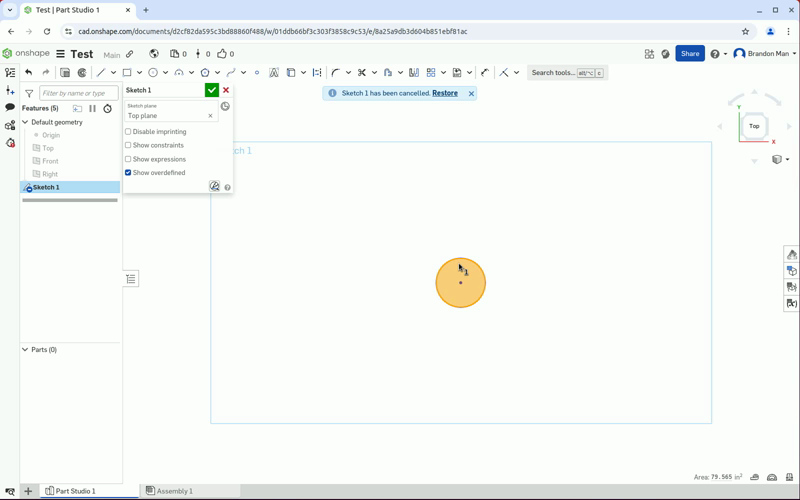
mouse_move(73, 352)
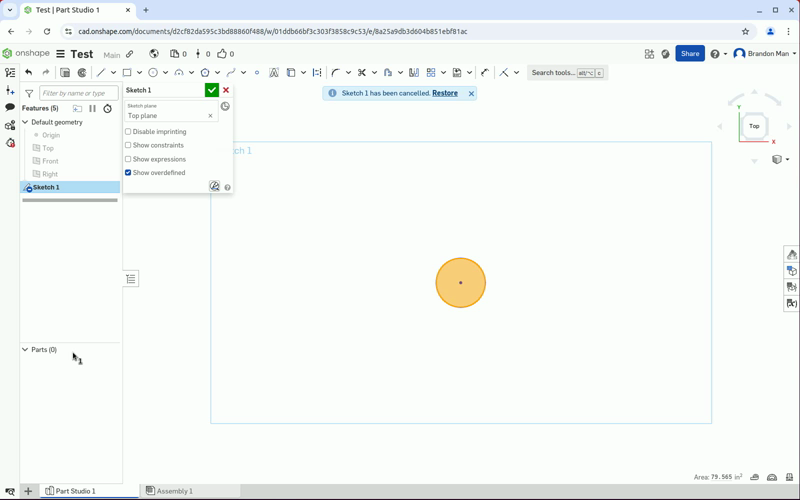
key(shift+y)
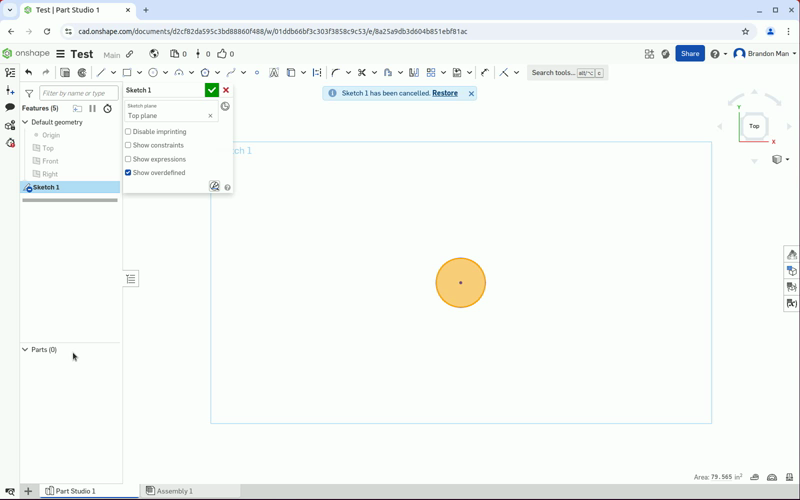
key(shift+e)
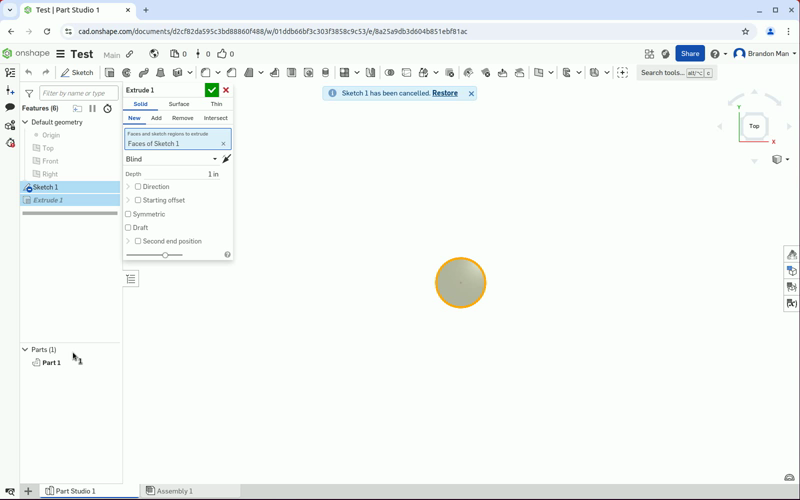
mouse_move(143, 106)
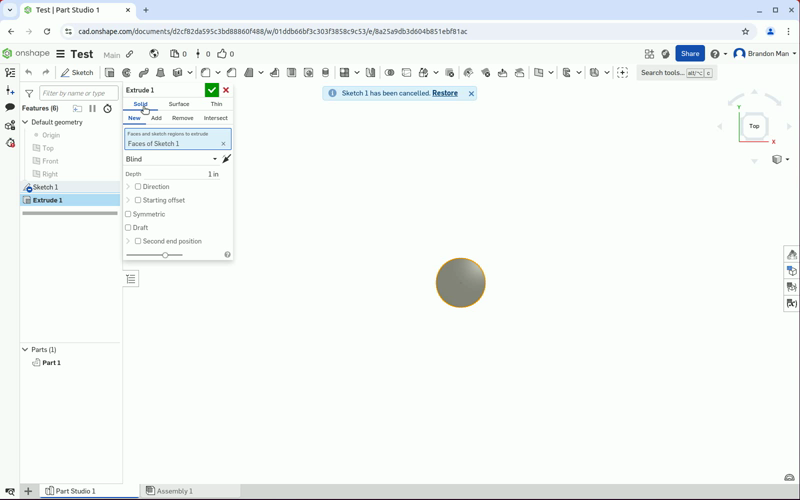
click(143, 106)
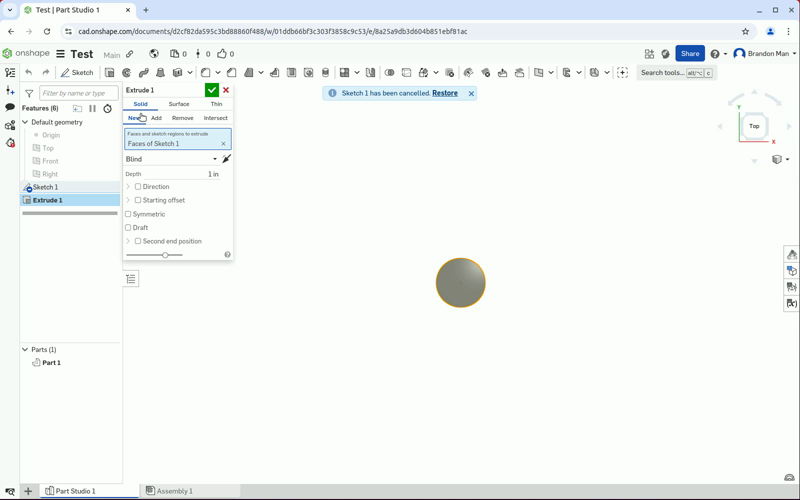
mouse_move(137, 120)
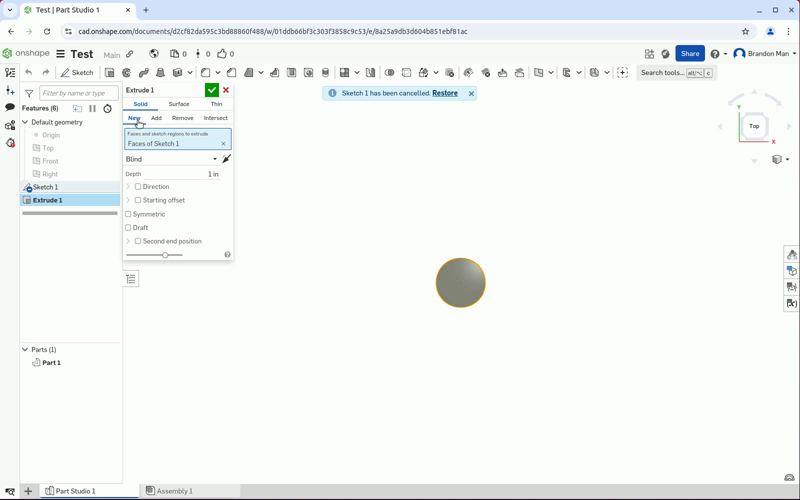
click(137, 120)
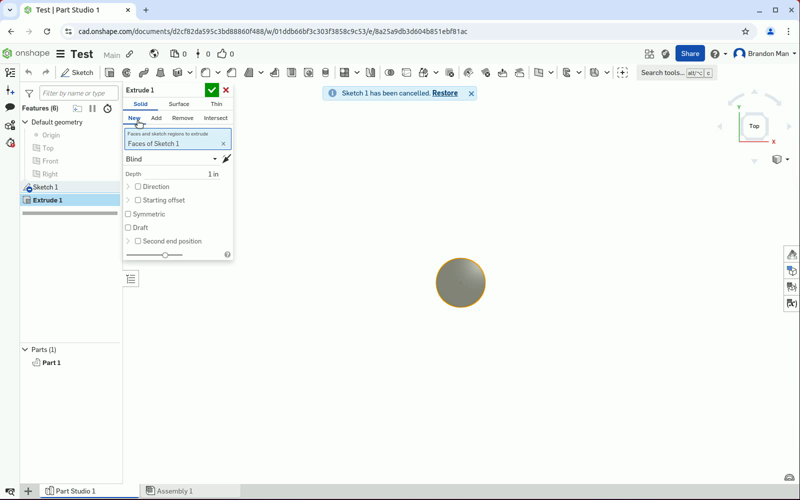
key(tab, 4)
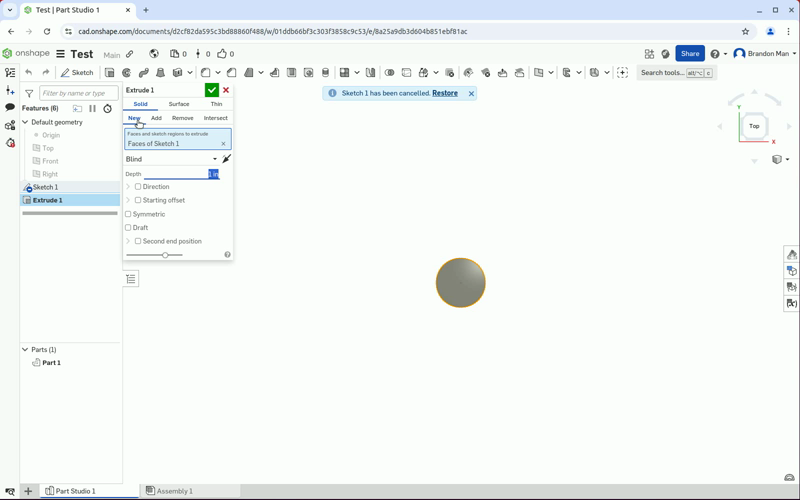
text(16.85)
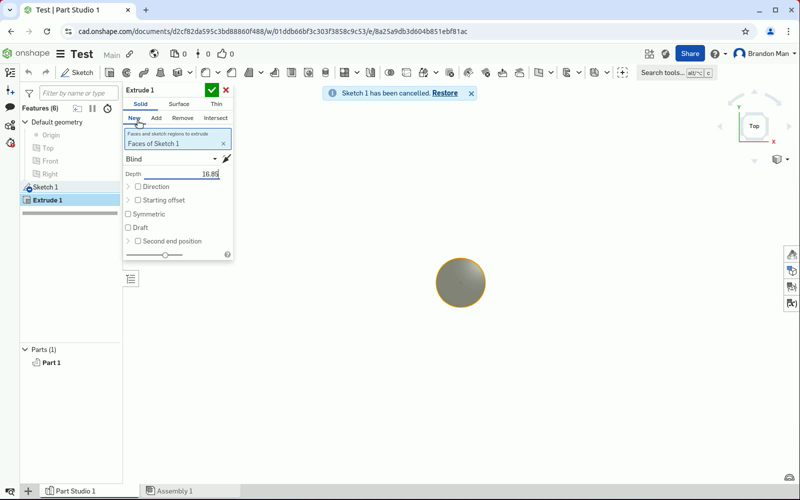
key(enter)
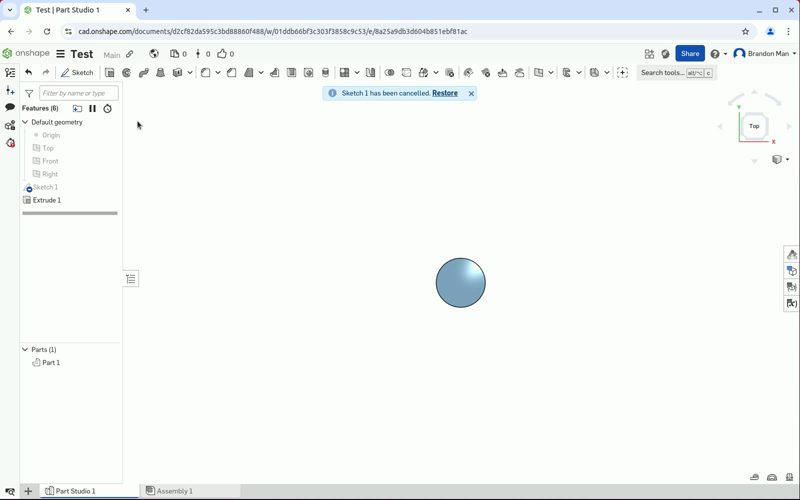
key(shift+h)
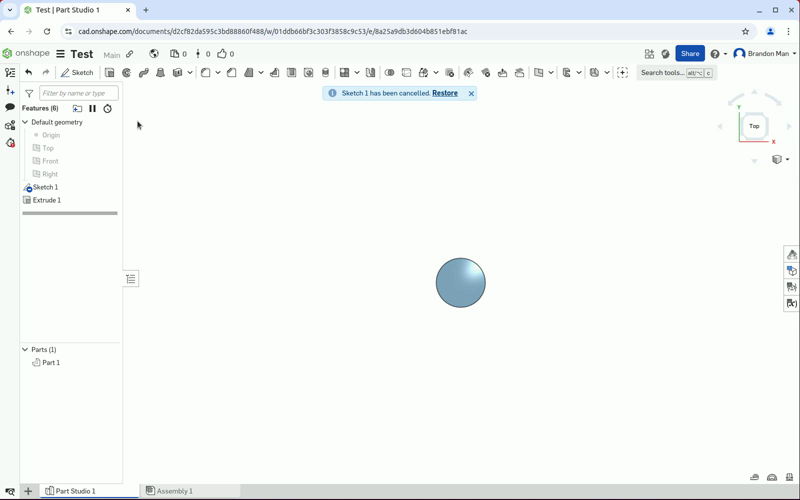
key(shift+h)
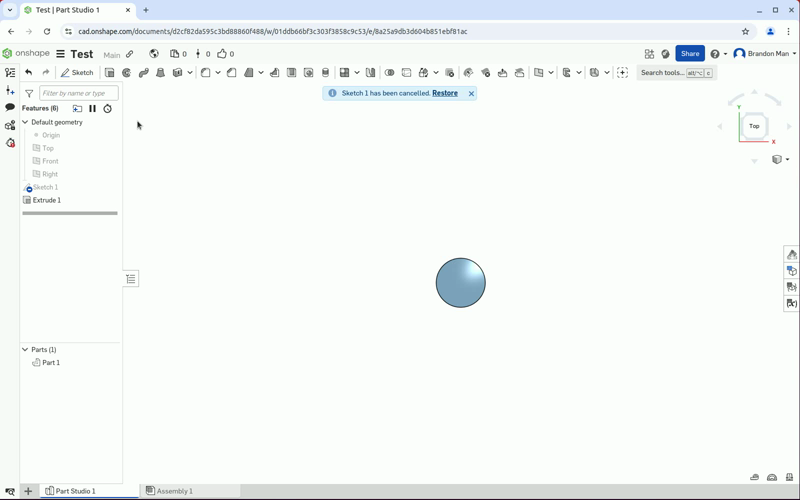
mouse_move(73, 189)
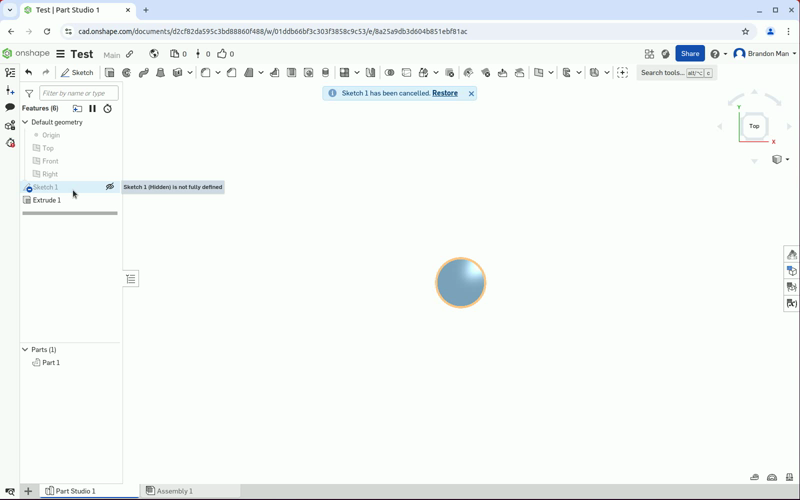
click(73, 189)
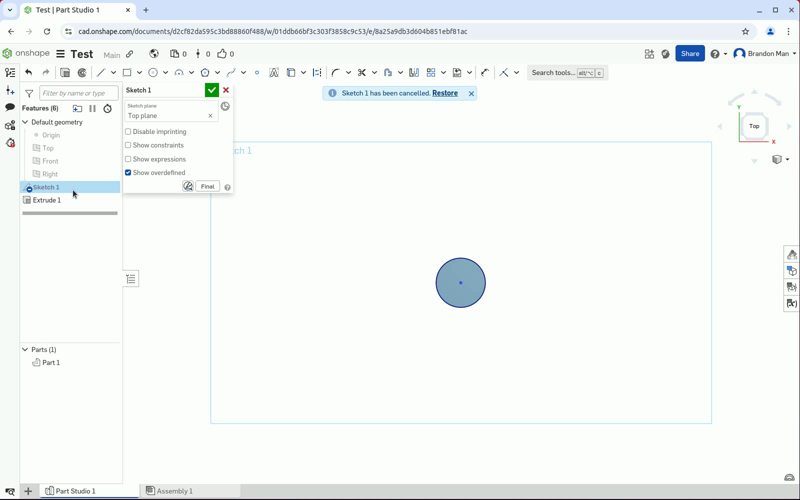
mouse_move(229, 92)
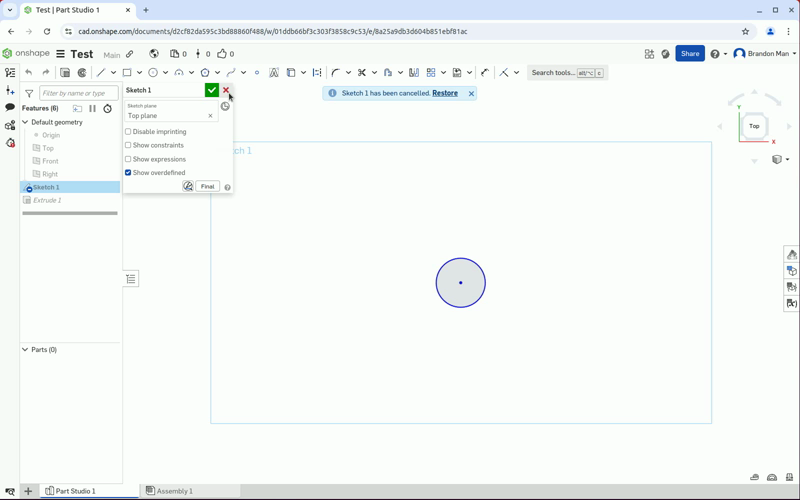
click(229, 92)
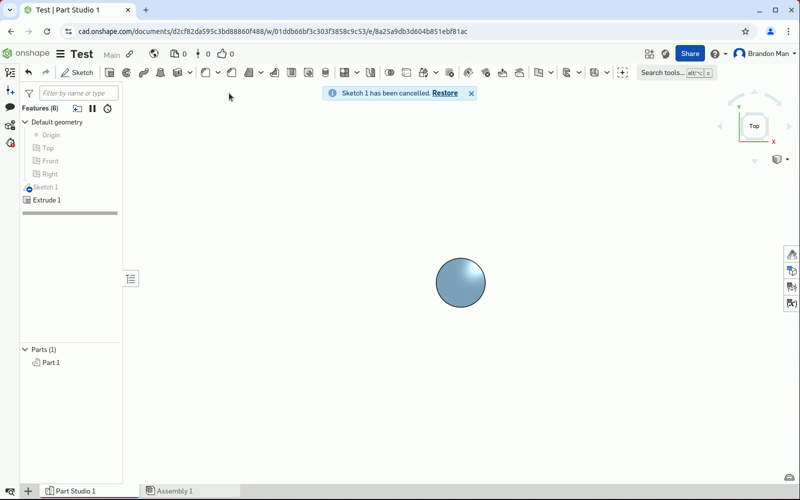
mouse_move(73, 352)
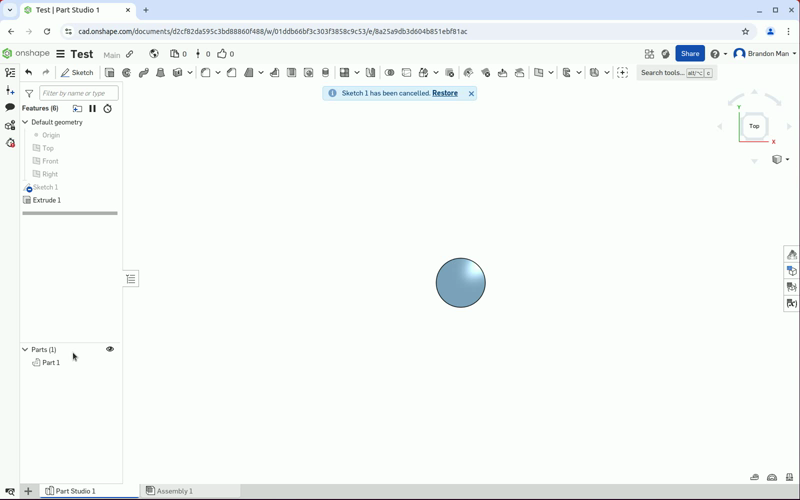
key(y)
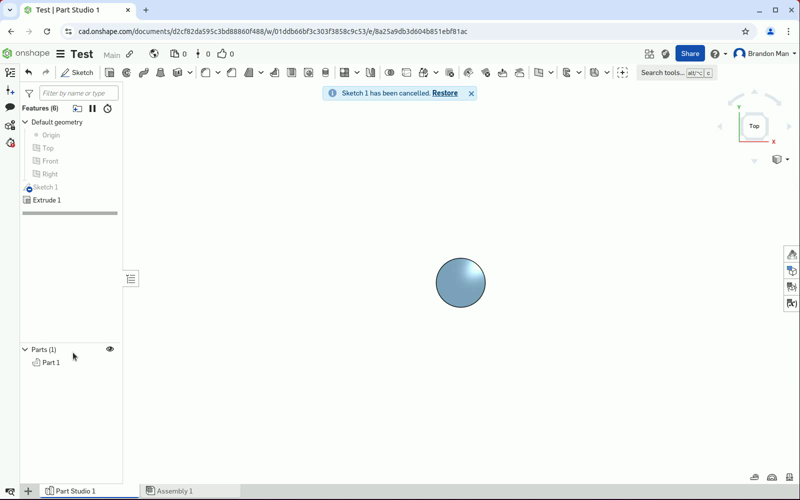
key(shift+p)
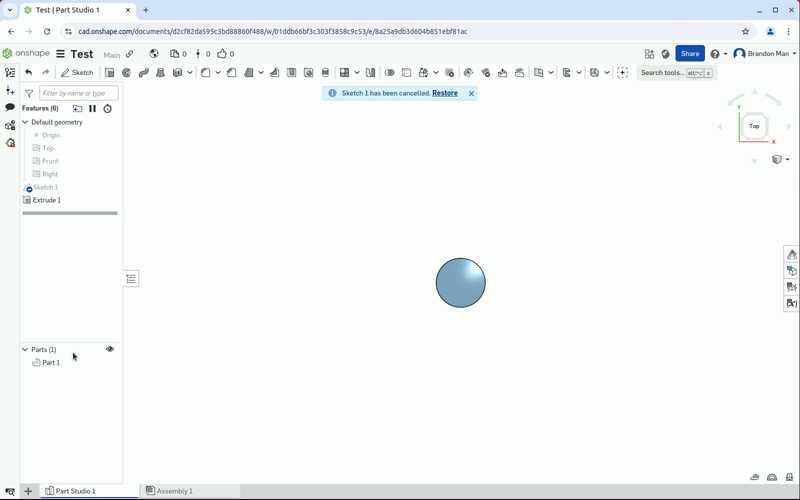
key(space)
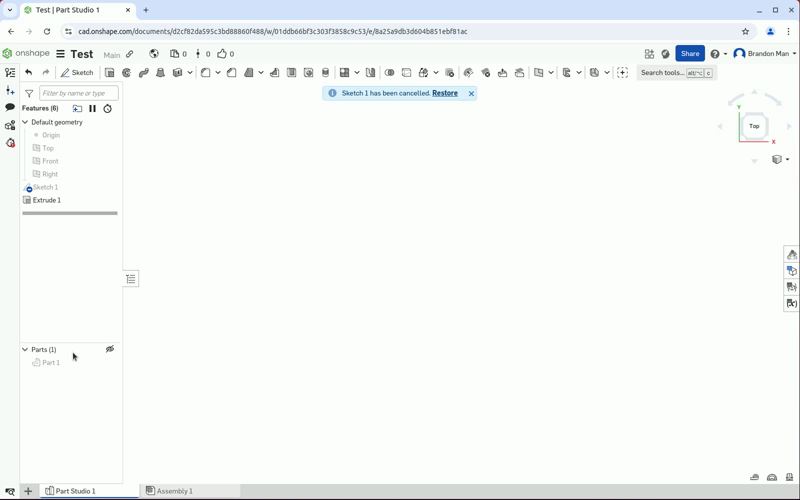
key_down(shift)
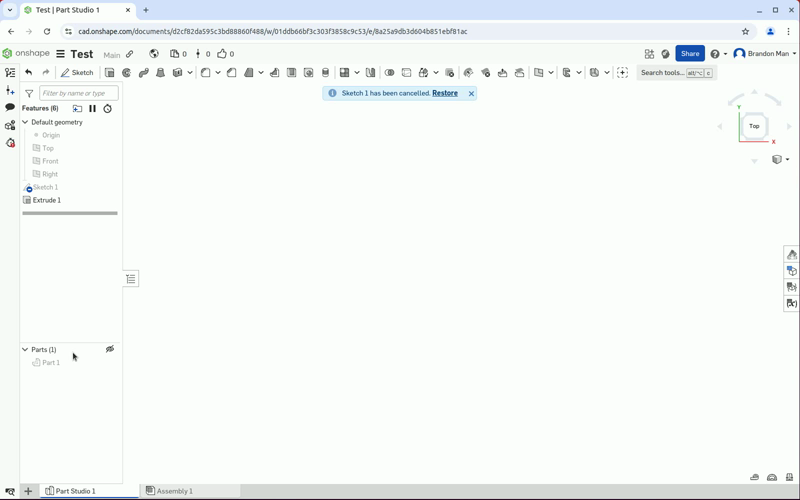
key(up)
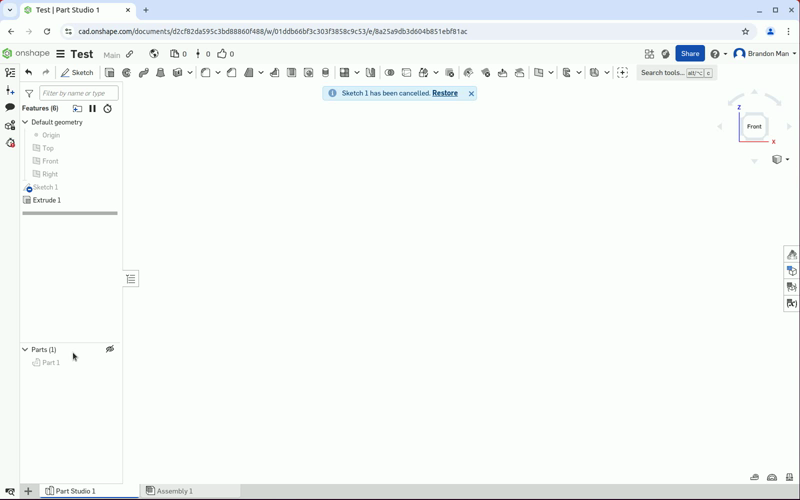
key_up(shift)
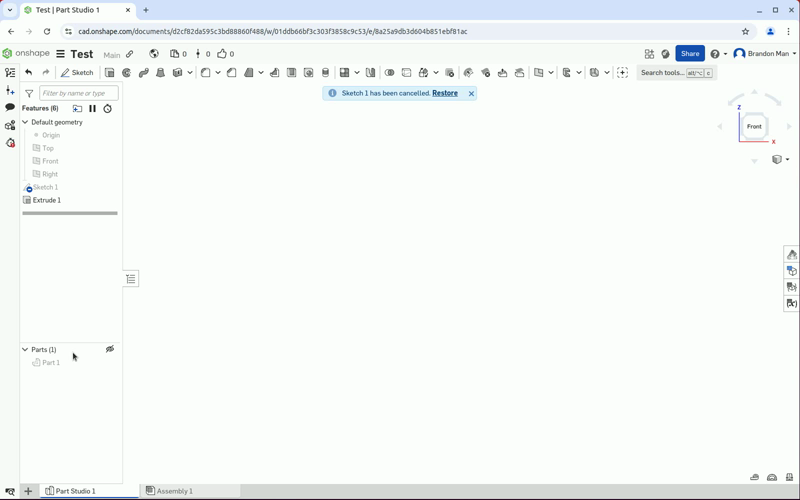
key(space)
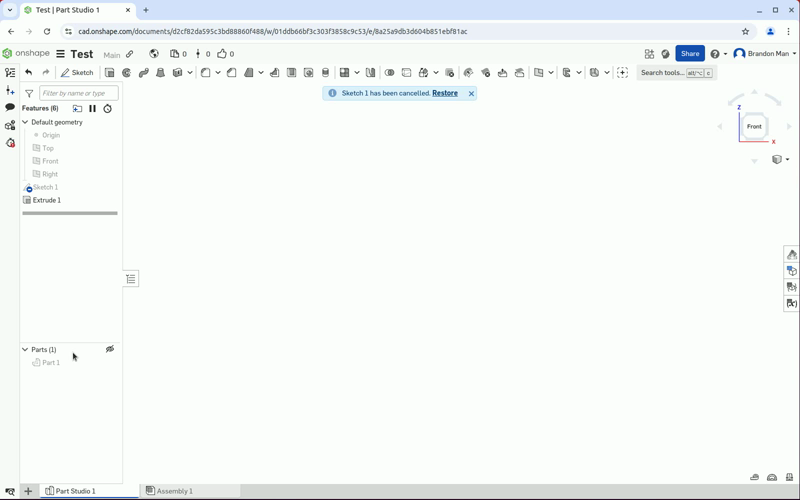
key_down(shift)
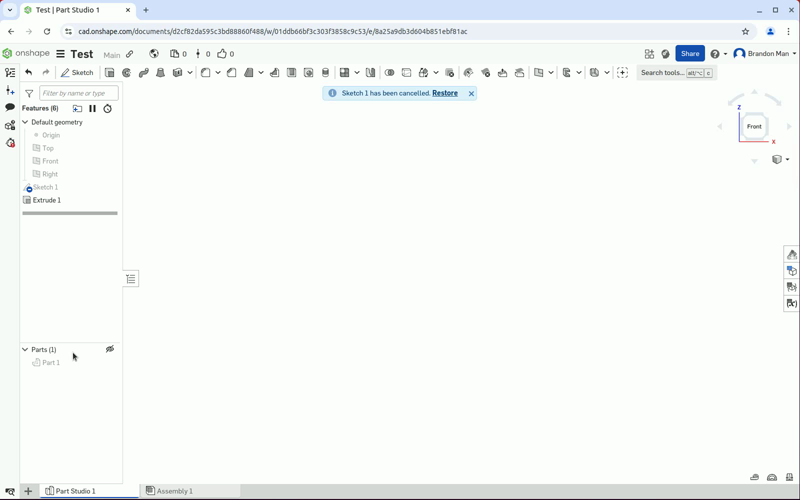
key(left)
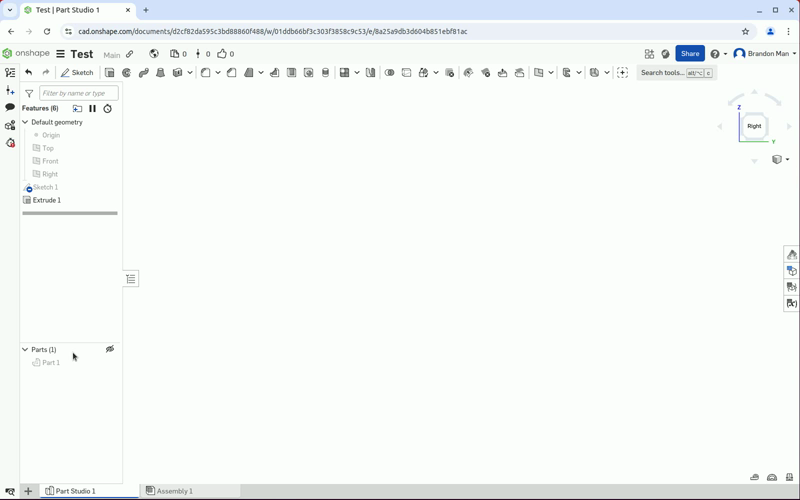
key_up(shift)
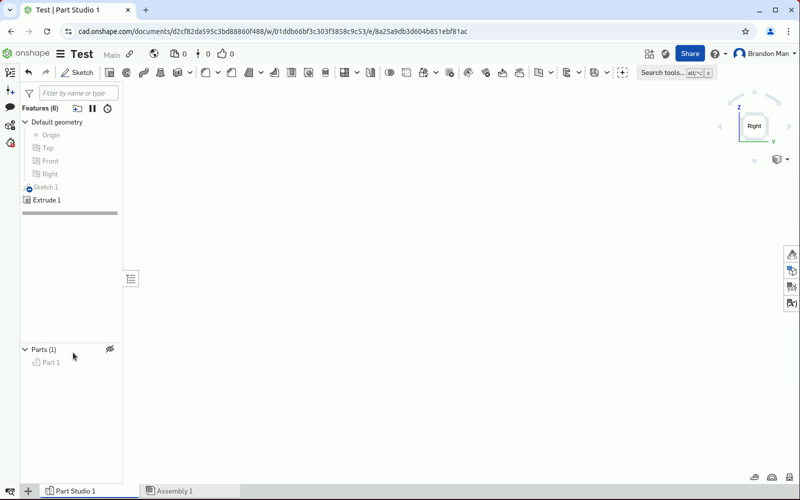
mouse_move(73, 352)
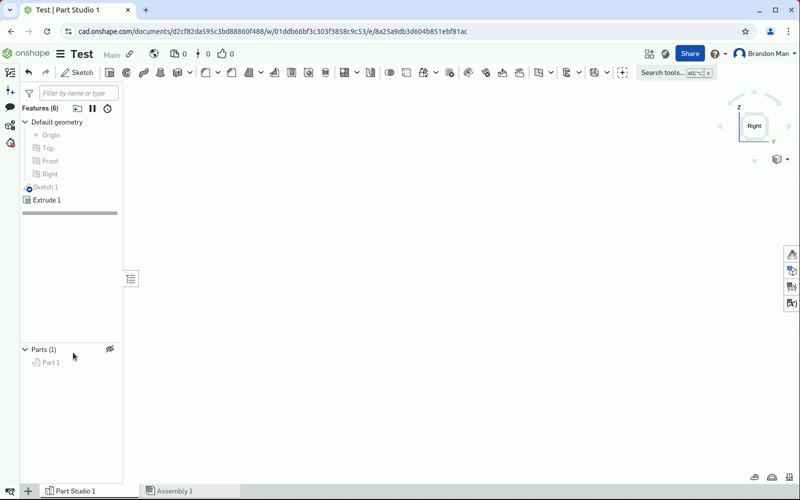
key(shift+y)
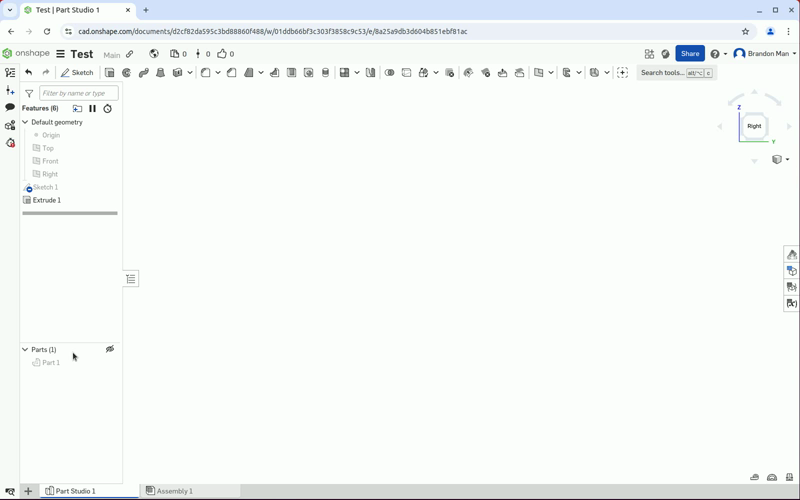
key(shift+s)
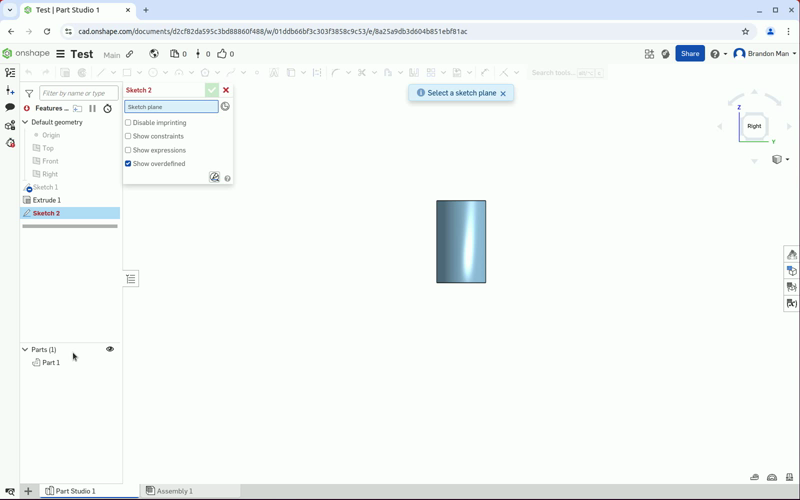
mouse_move(73, 176)
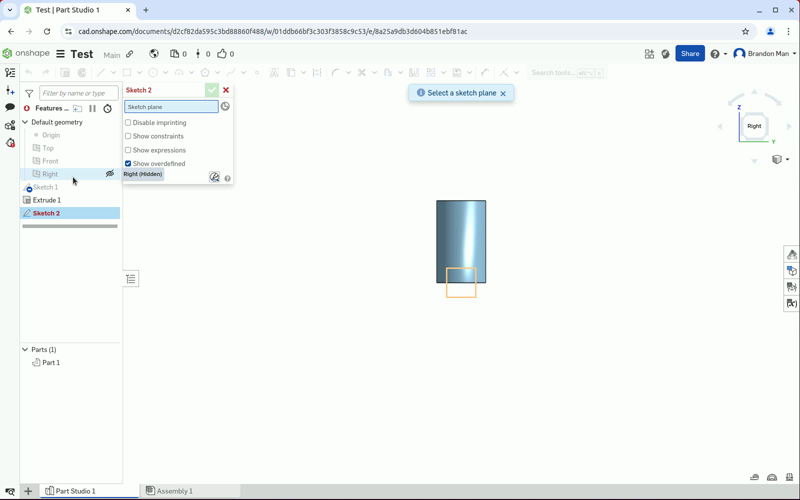
click(73, 176)
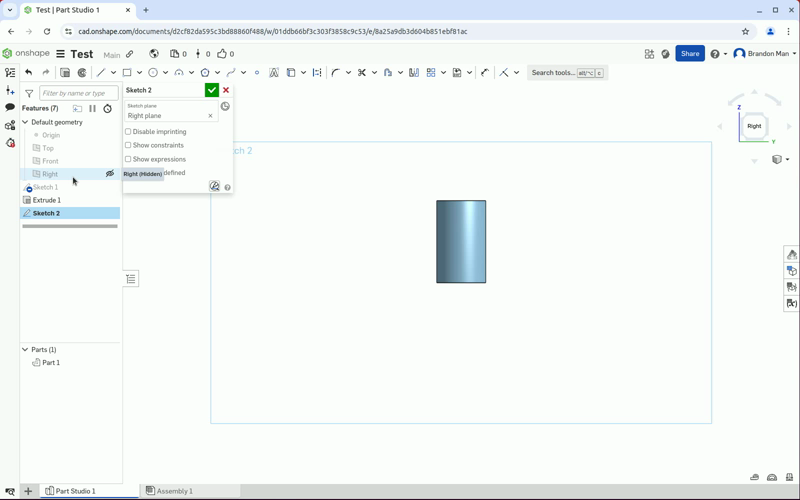
mouse_move(73, 352)
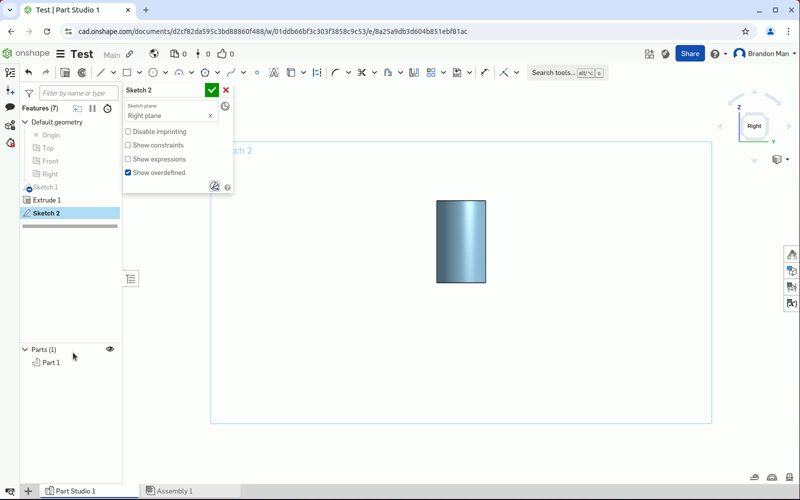
key(y)
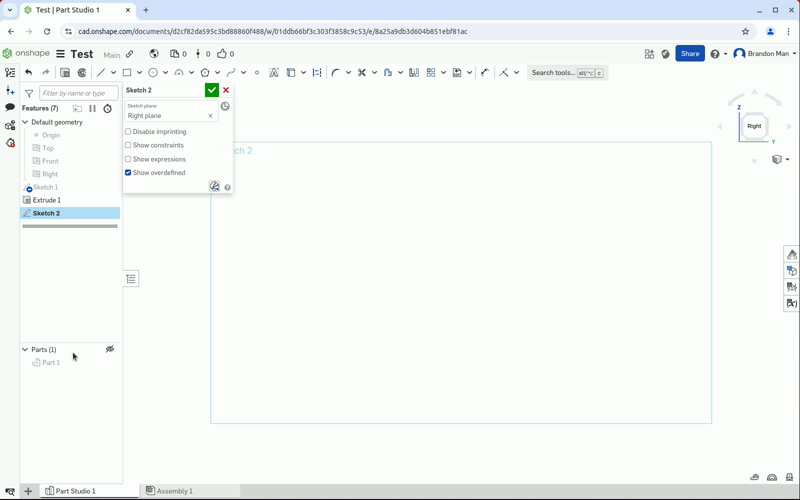
key(l)
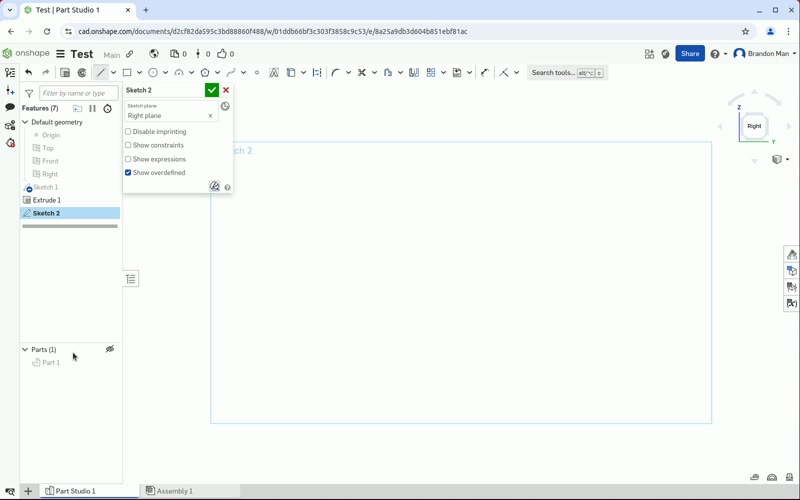
key_down(shift)
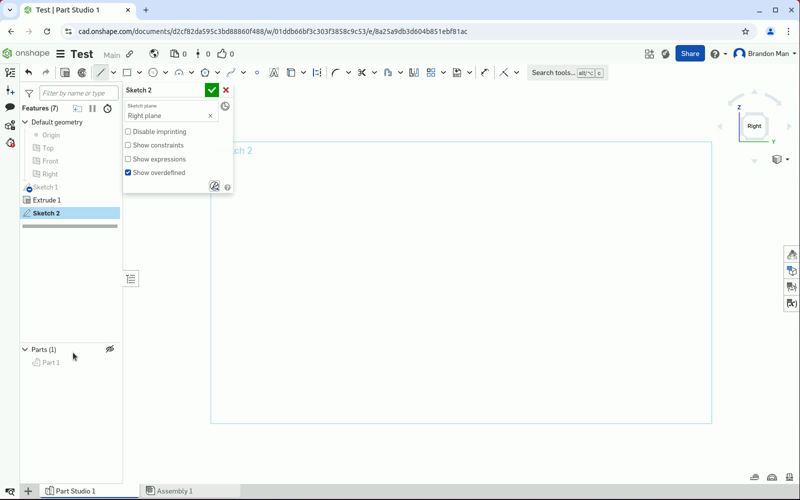
mouse_move(348, 320)
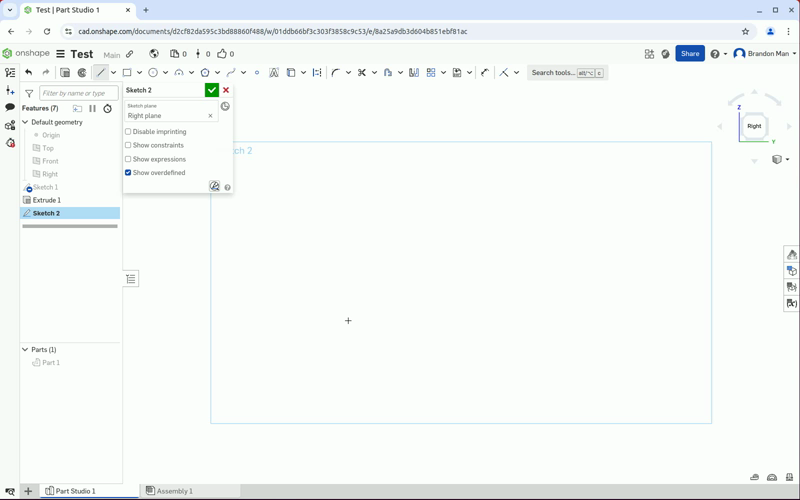
click(348, 320)
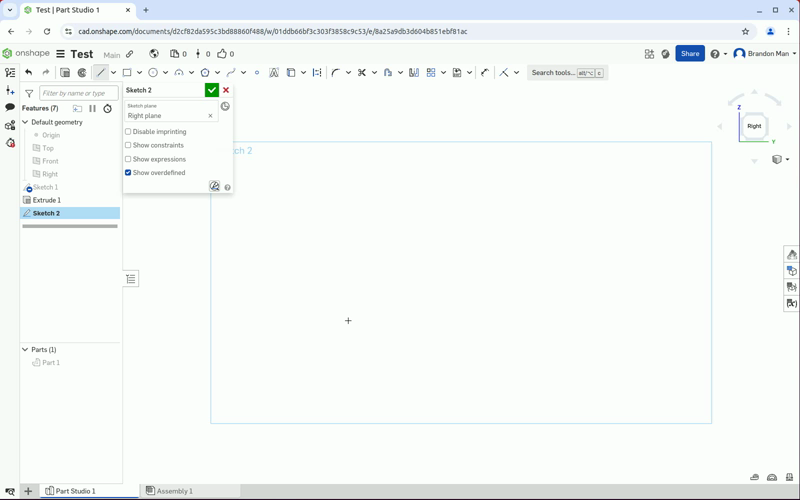
key_up(shift)
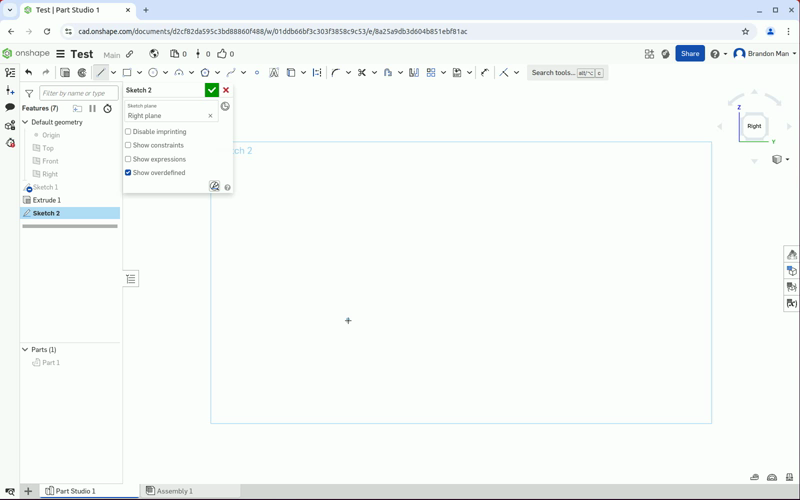
key_down(shift)
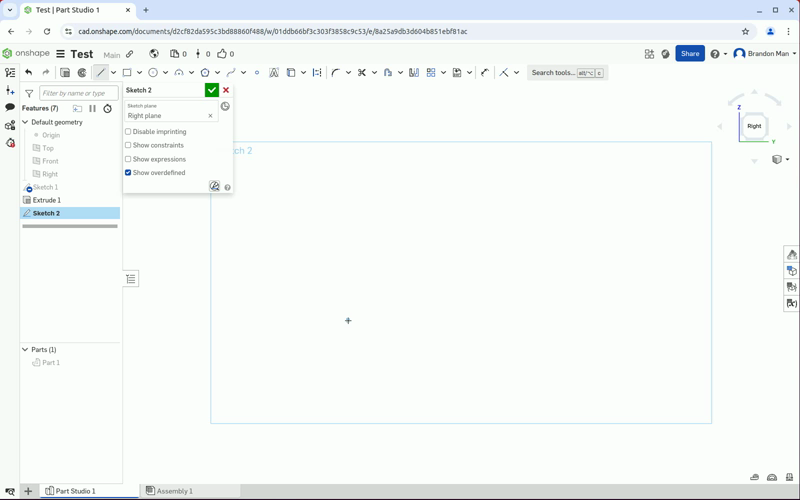
mouse_move(572, 320)
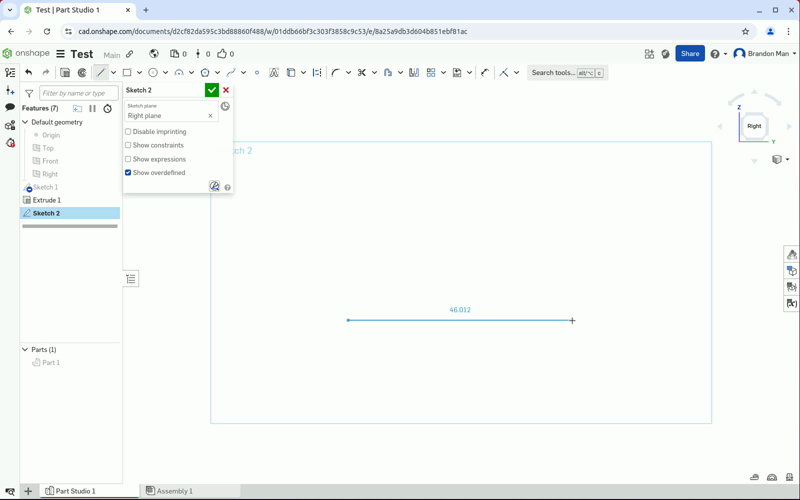
click(572, 320)
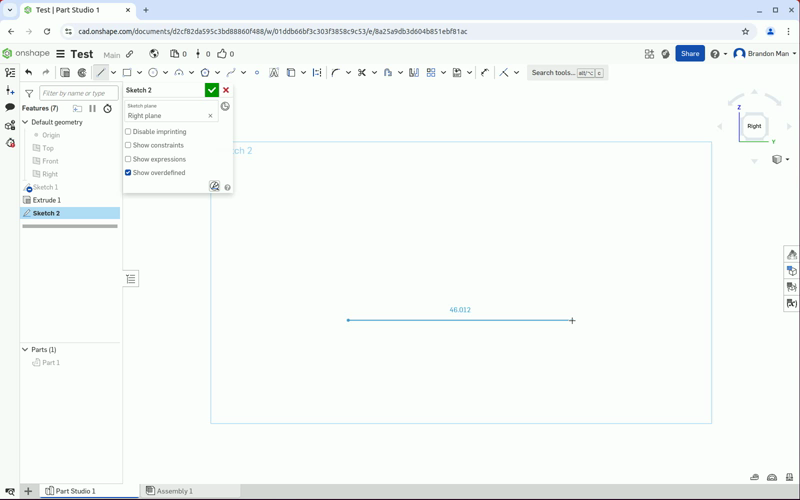
key_up(shift)
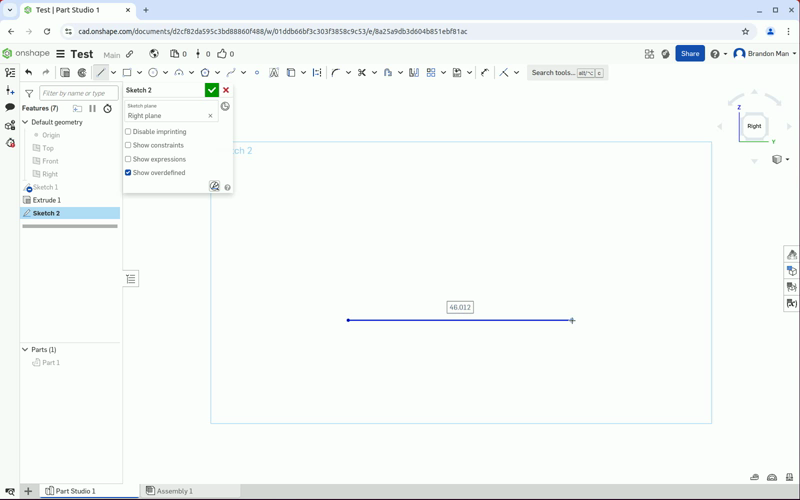
key_down(shift)
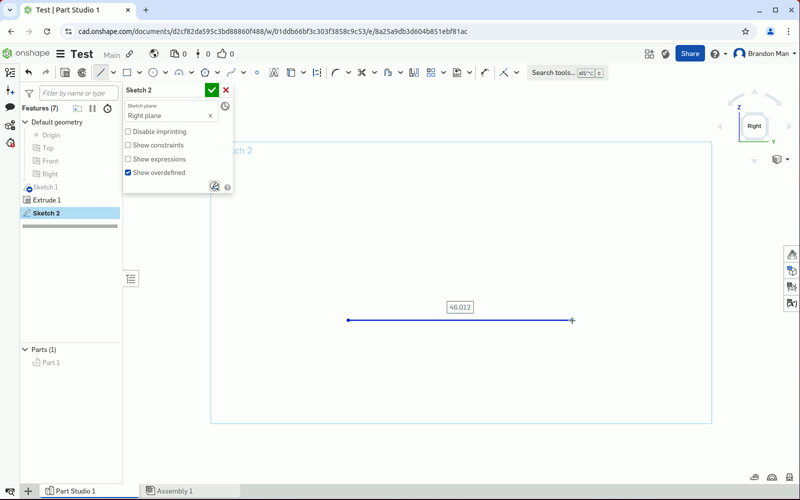
mouse_move(572, 245)
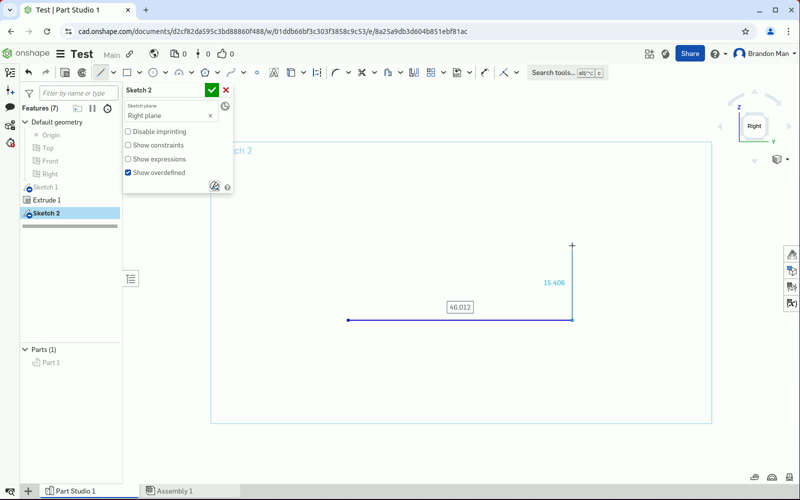
click(572, 245)
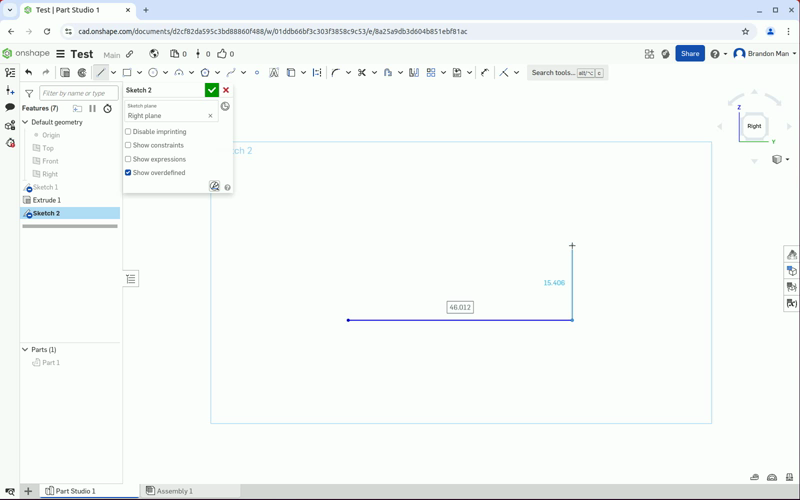
key_up(shift)
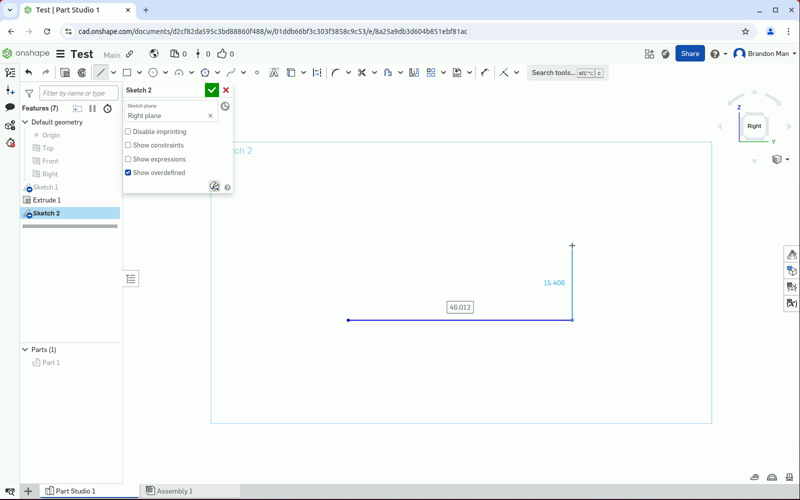
key_down(shift)
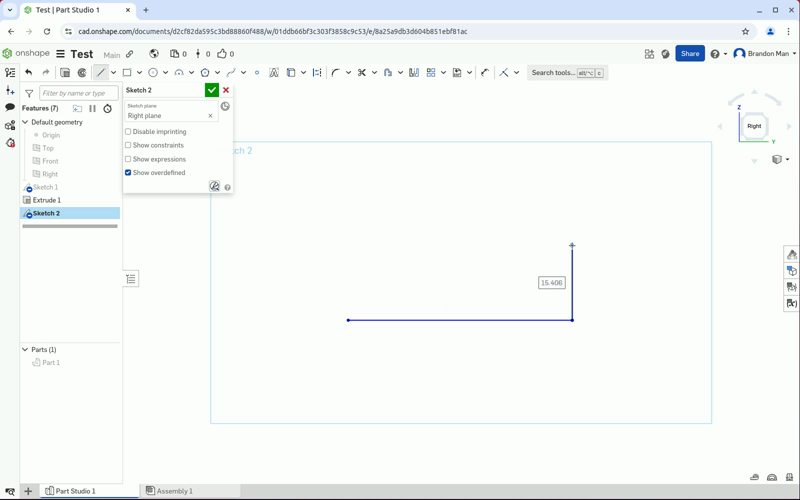
mouse_move(348, 245)
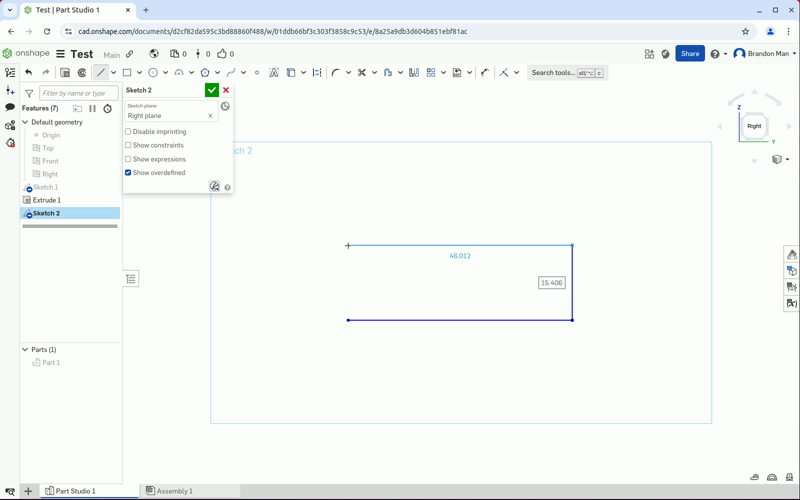
click(348, 245)
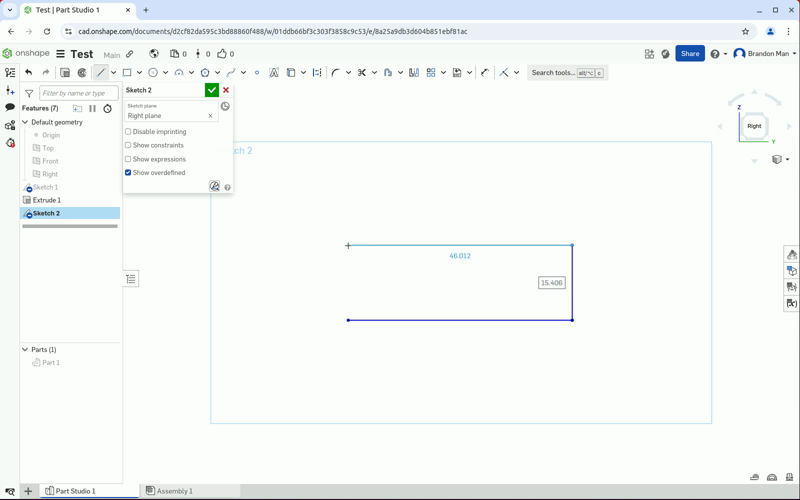
key_up(shift)
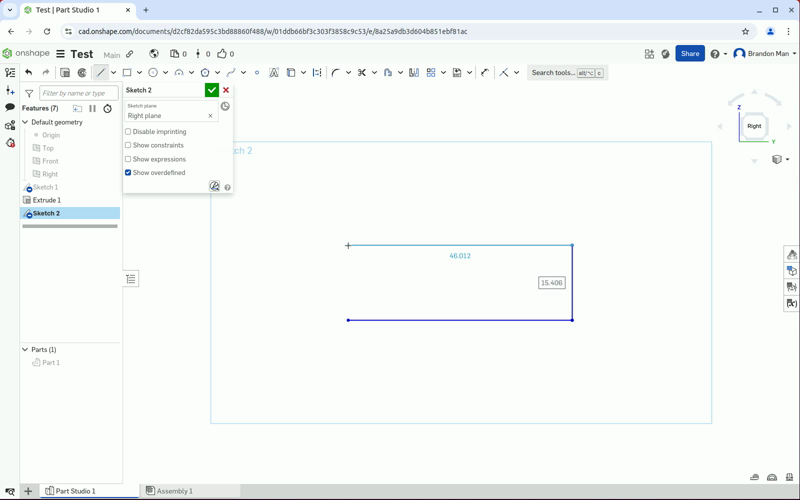
key_down(shift)
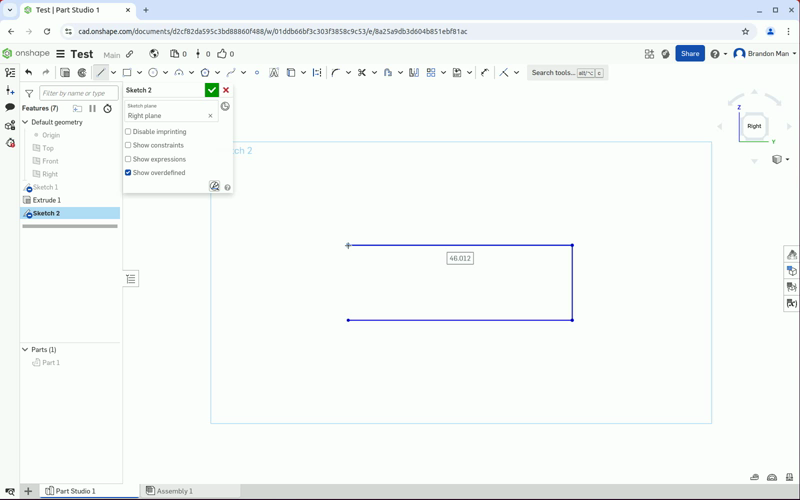
mouse_move(348, 320)
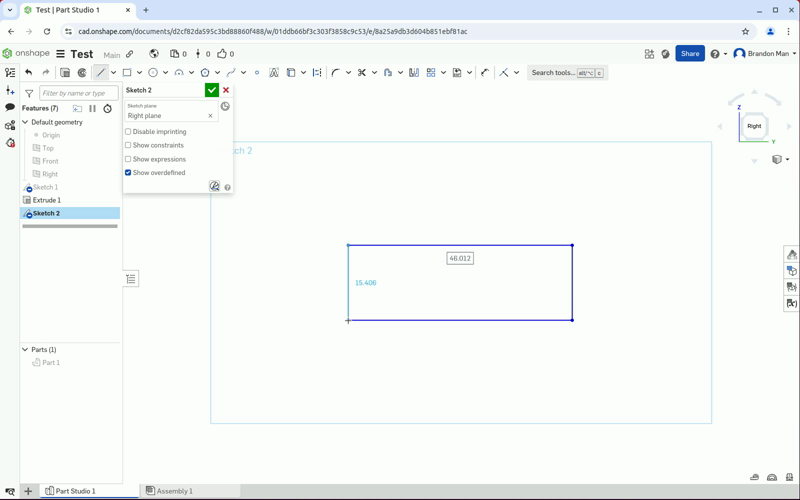
key_up(shift)
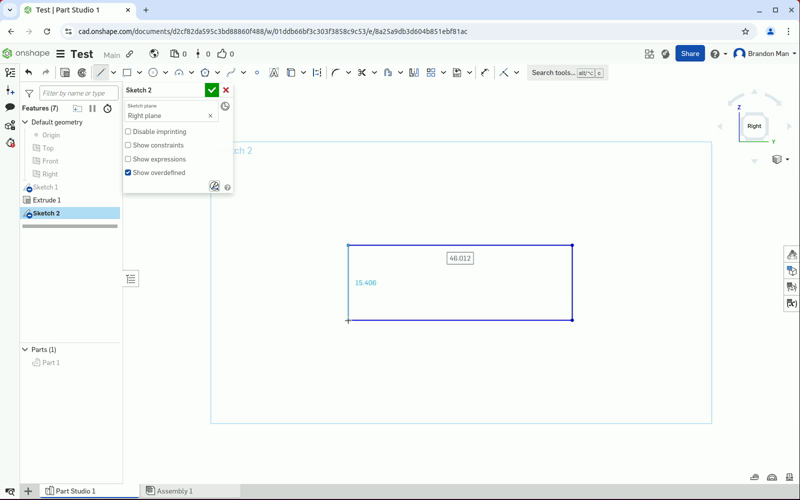
click(348, 320)
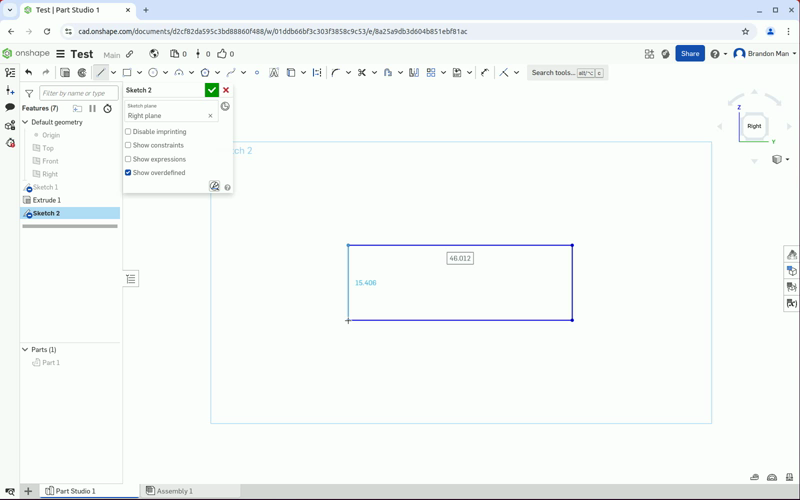
key(esc)
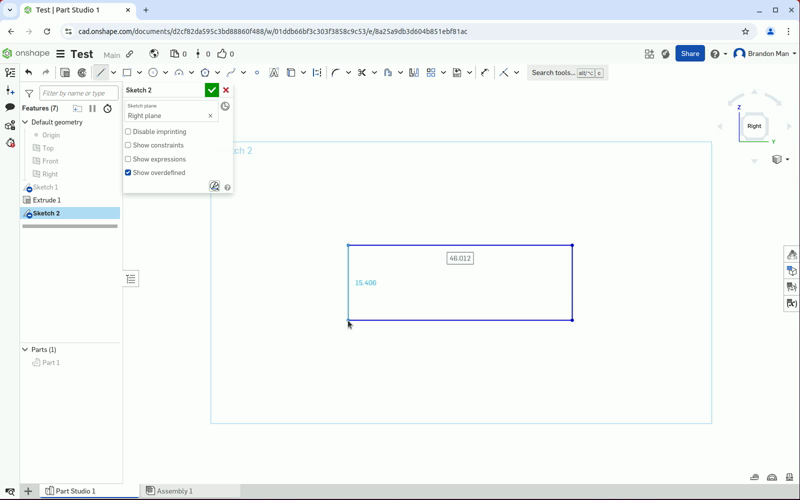
mouse_move(476, 306)
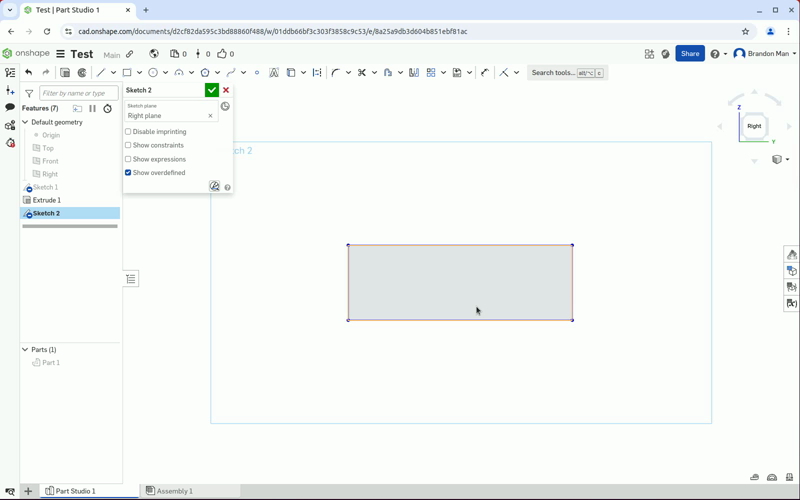
click(476, 306)
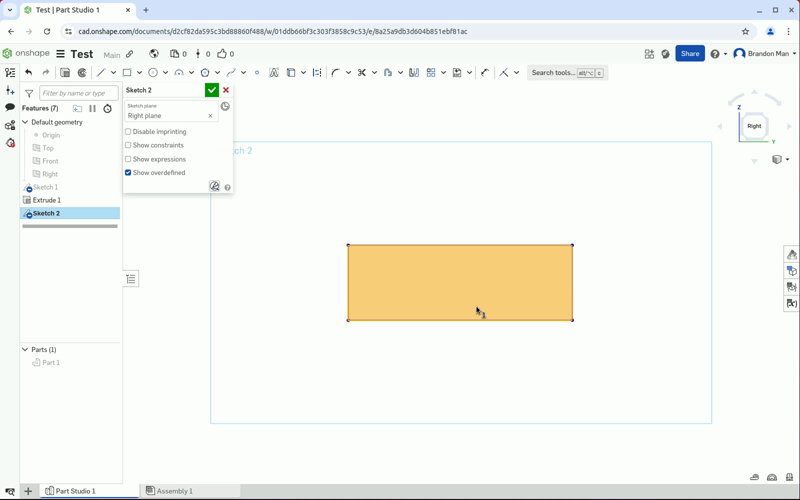
mouse_move(73, 352)
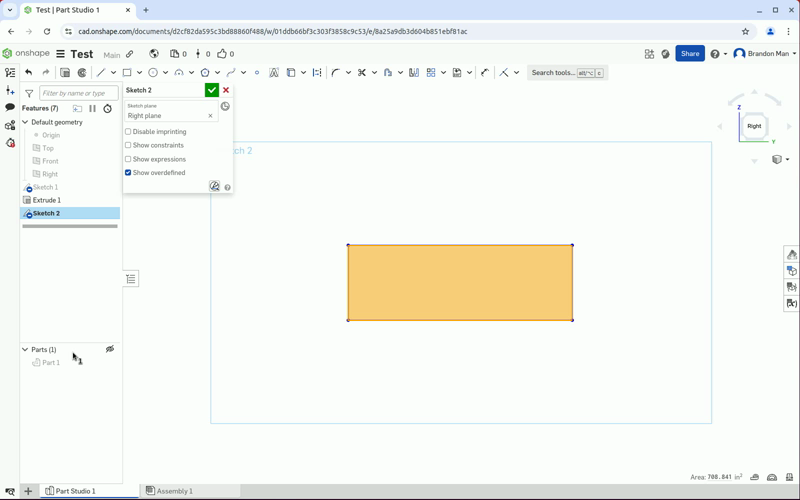
key(shift+y)
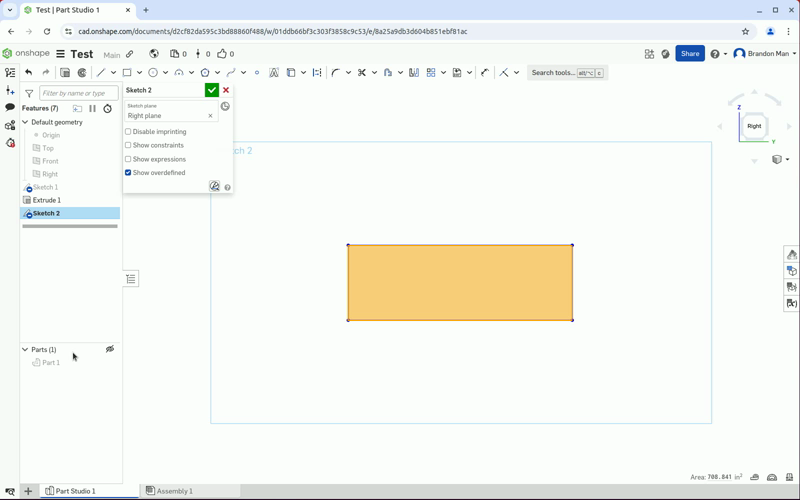
key(shift+e)
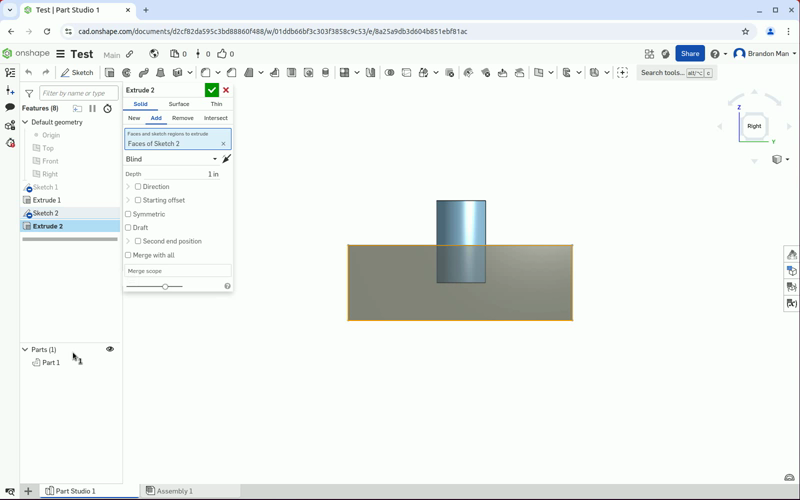
mouse_move(143, 106)
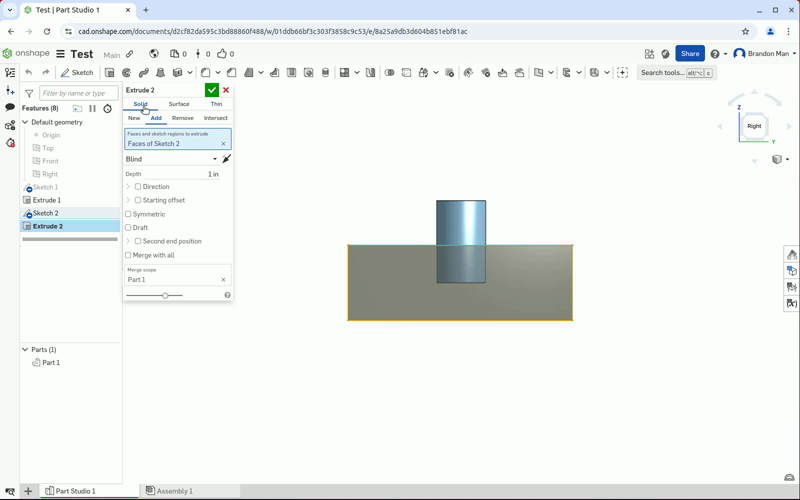
click(143, 106)
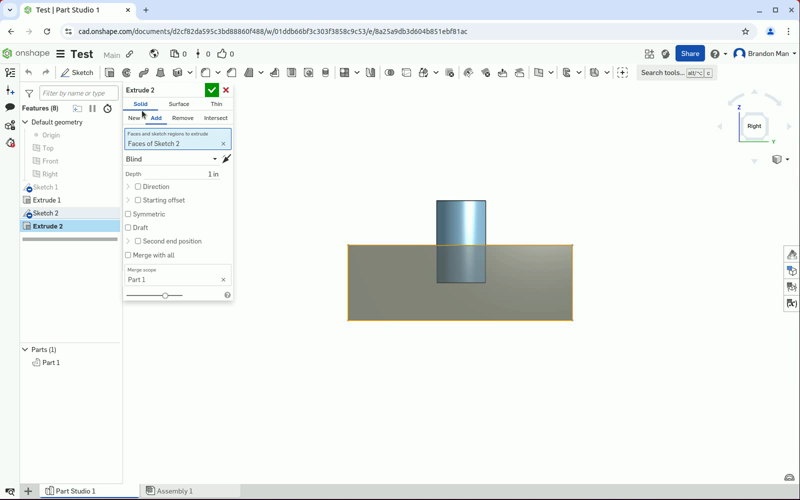
mouse_move(137, 120)
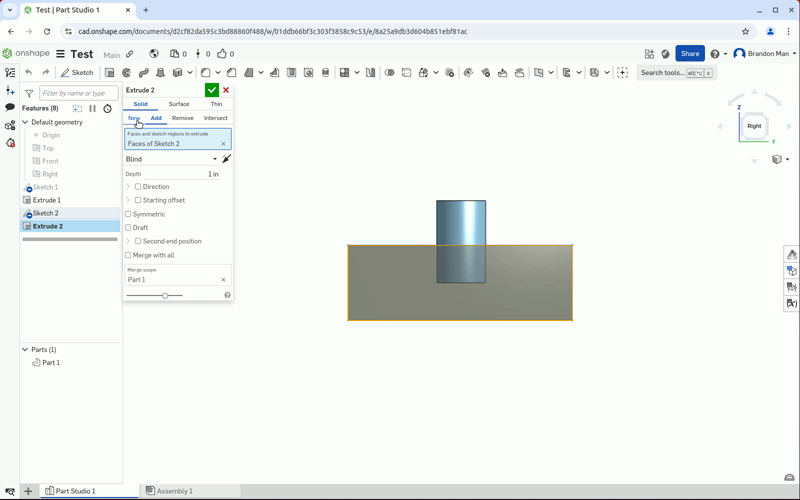
click(137, 120)
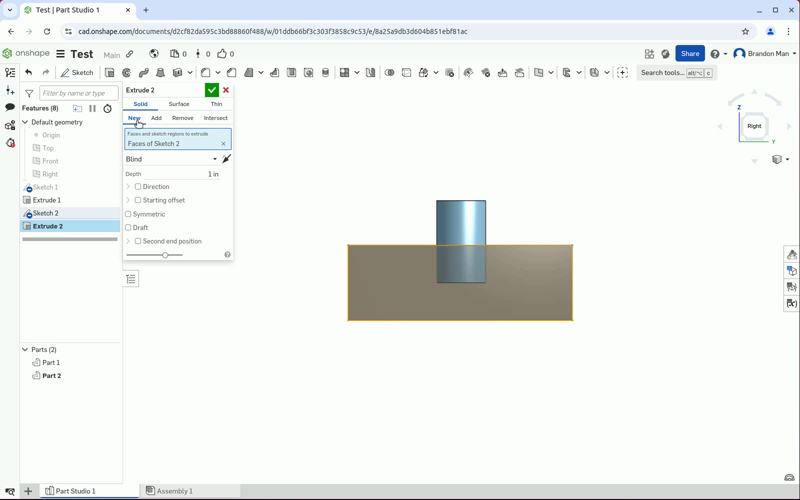
key(tab, 4)
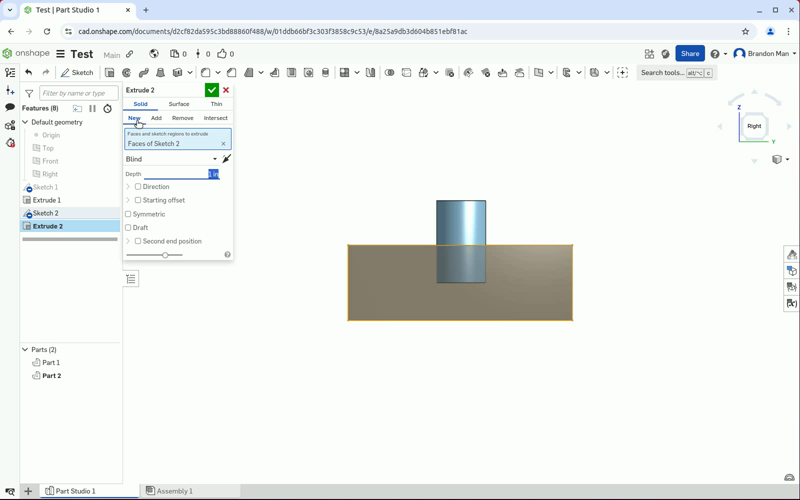
text(15.406)
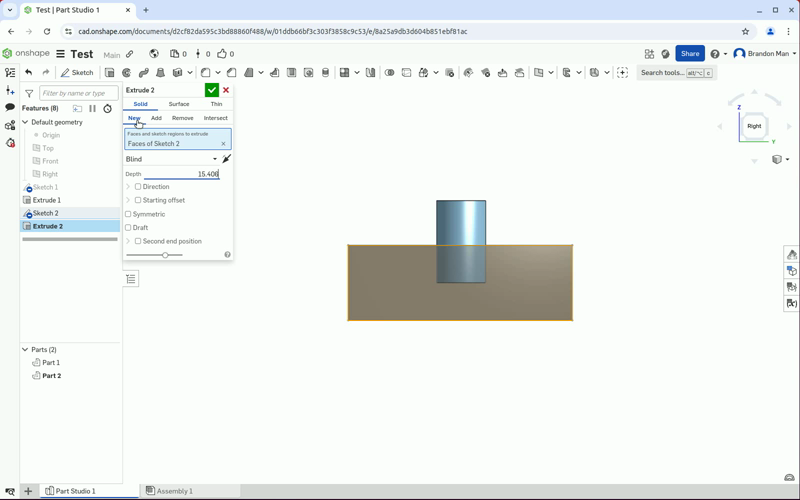
key(tab, 3)
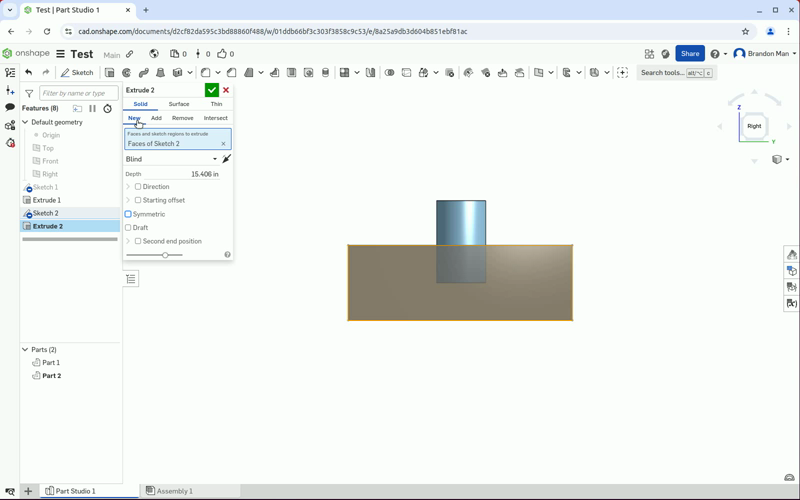
key(space)
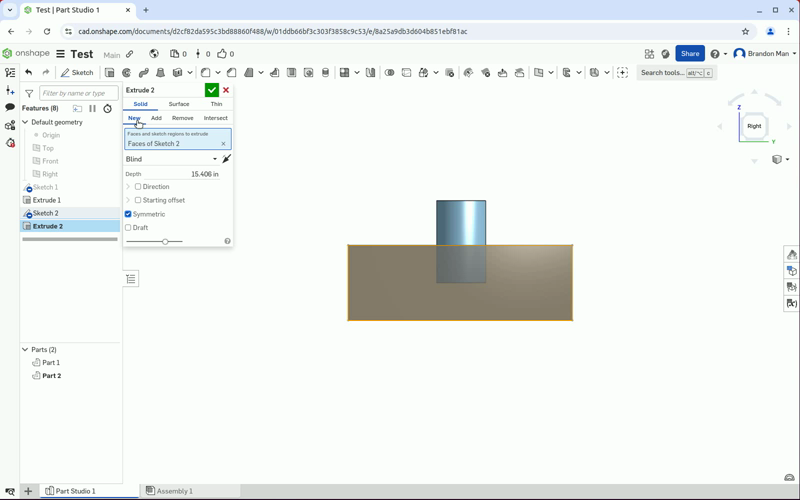
key(enter)
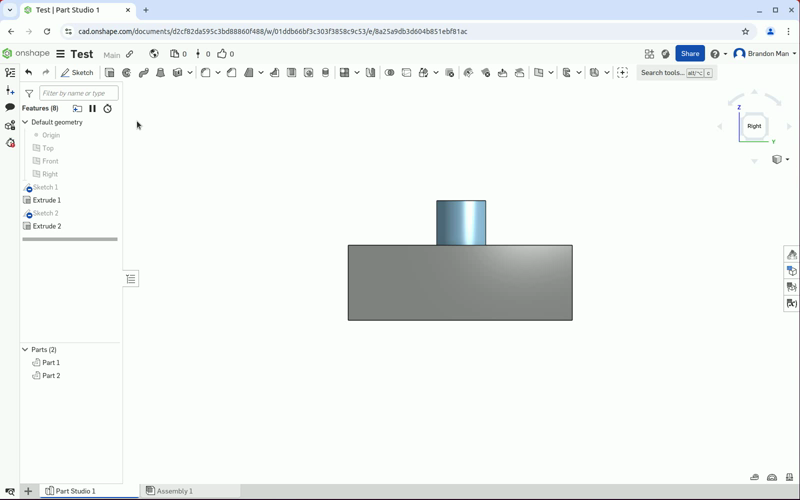
key(shift+h)
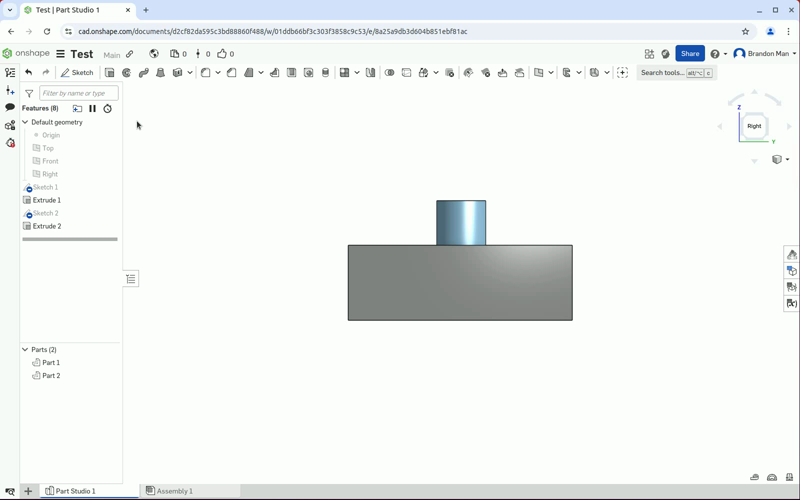
key(shift+h)
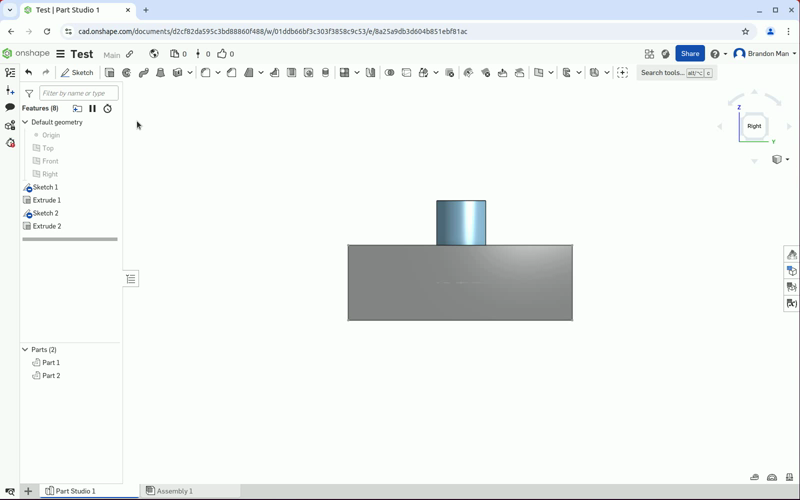
key(shift+7)
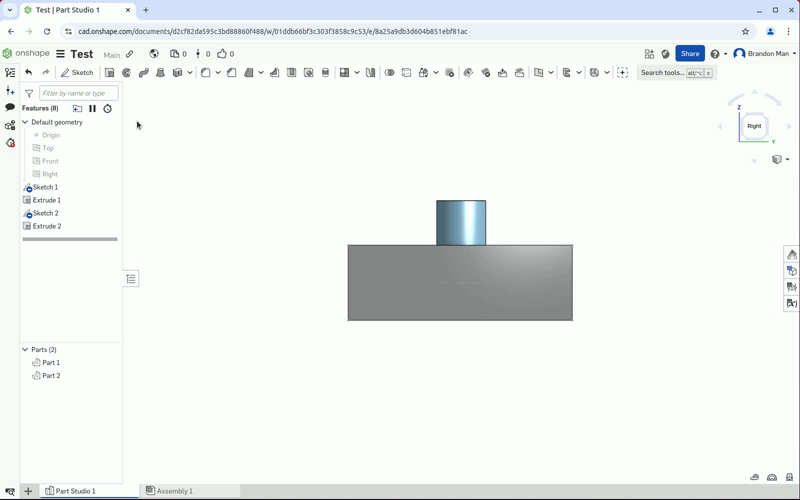
key(right, 2)
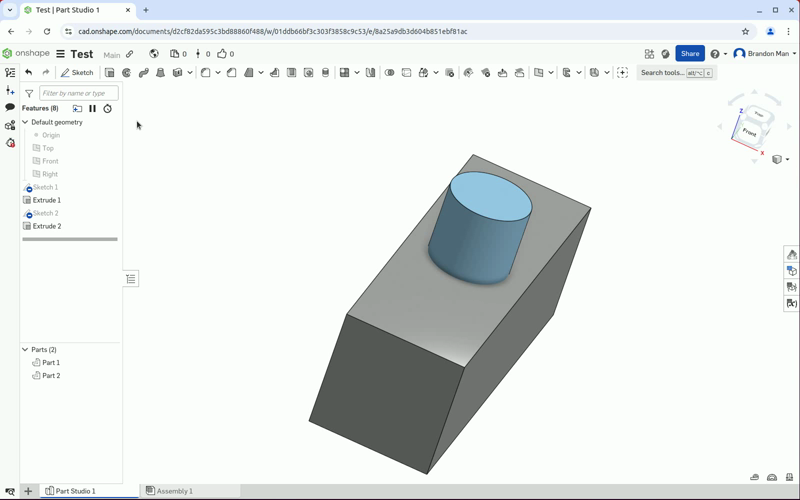
key(down, 2)
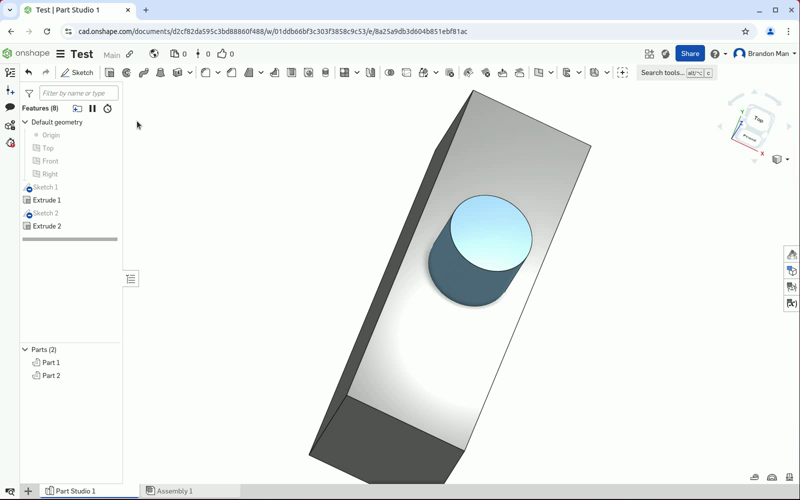
key(up, 2)
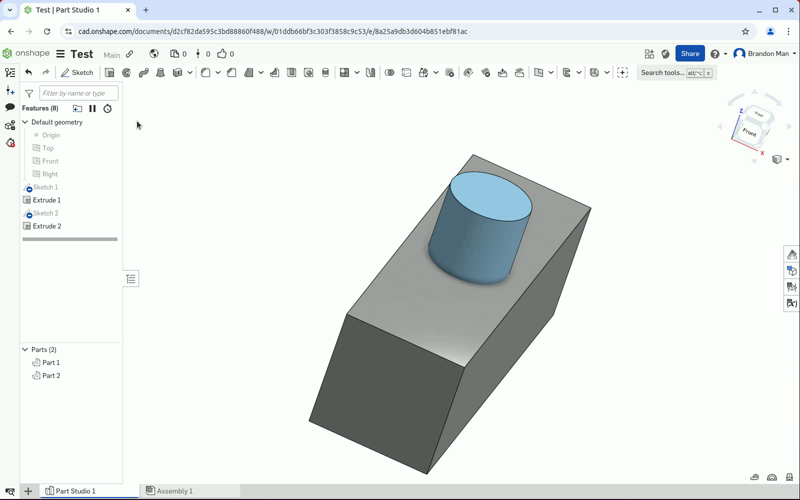
key(left, 2)
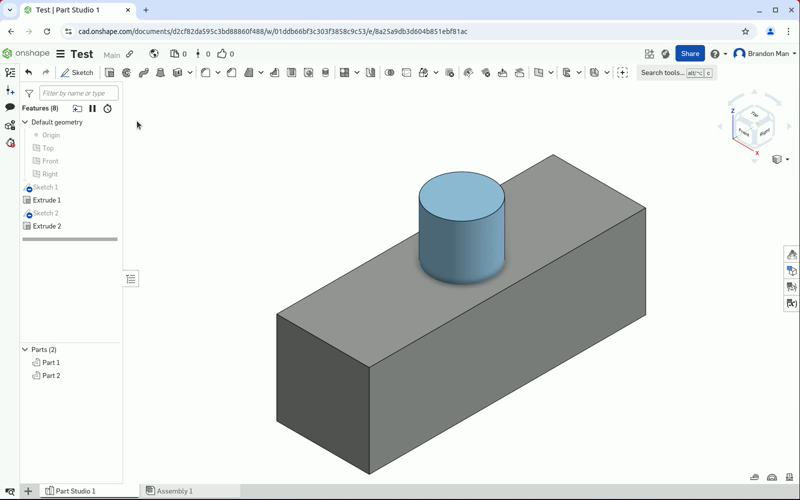
mouse_move(73, 189)
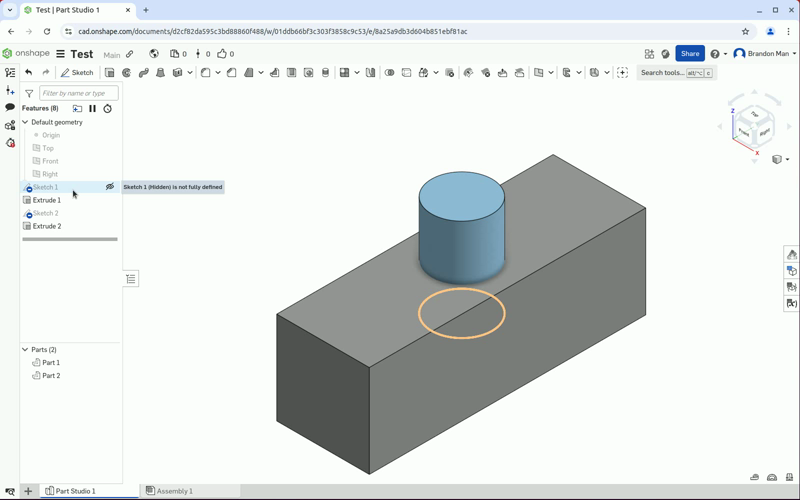
click(73, 189)